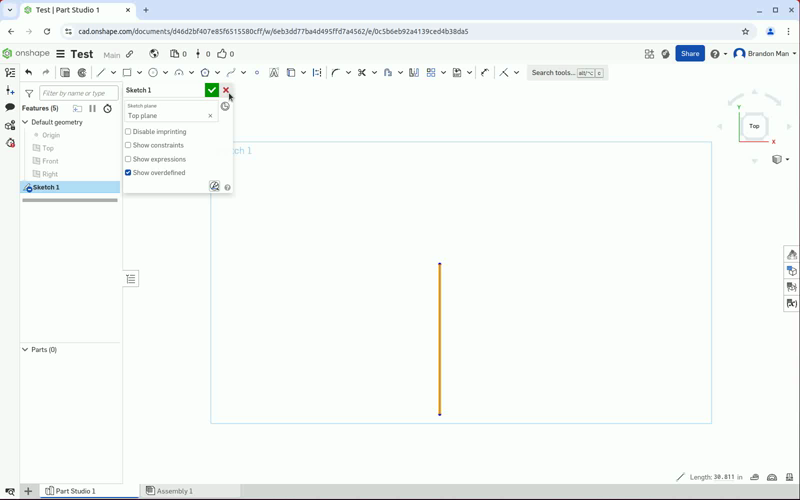
key(shift+h)
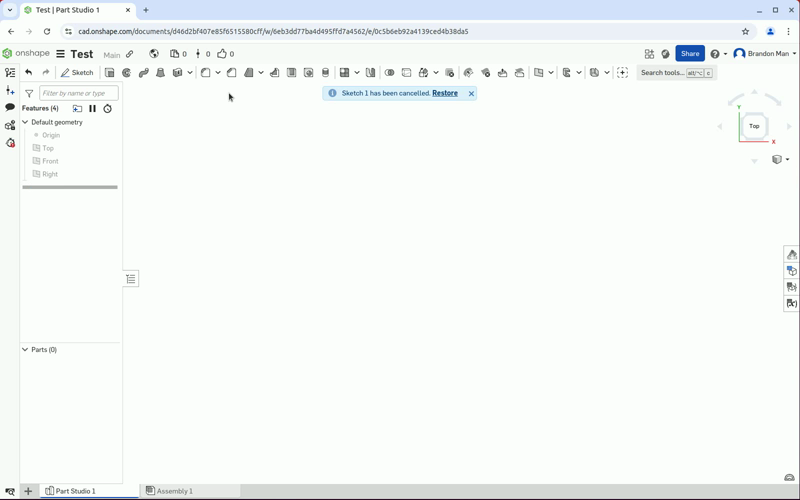
mouse_move(73, 352)
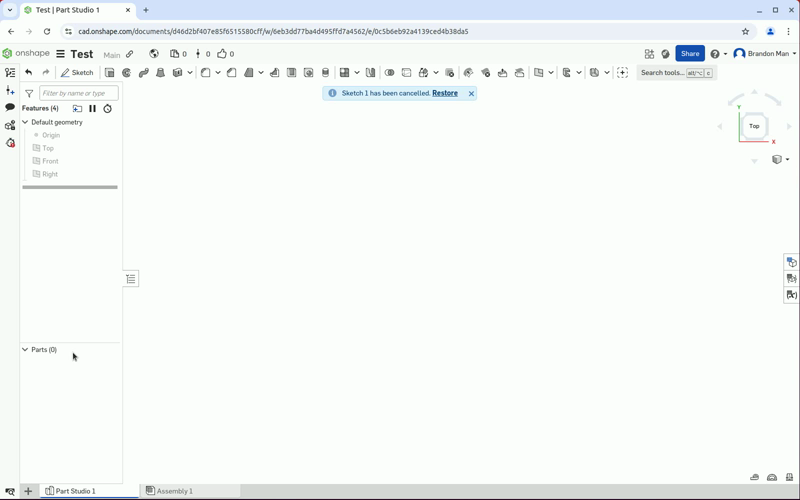
key(y)
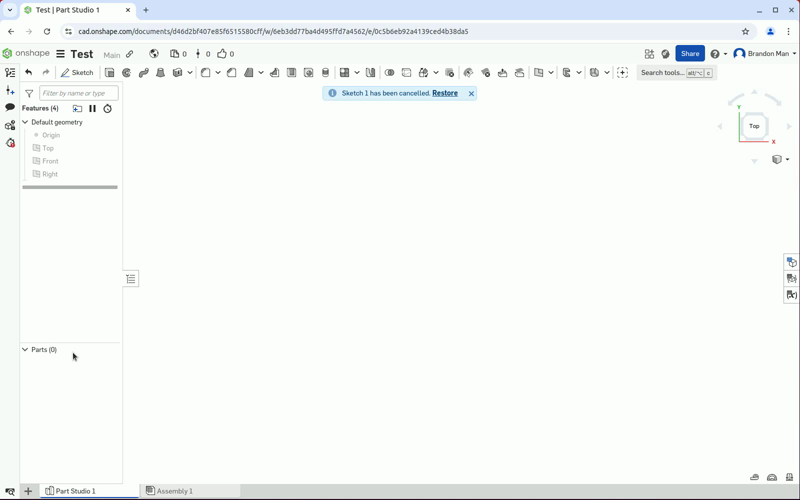
key(shift+p)
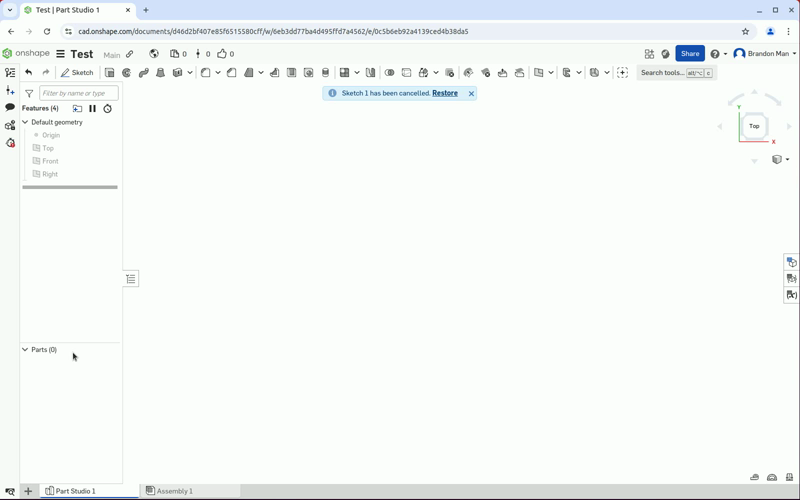
key(space)
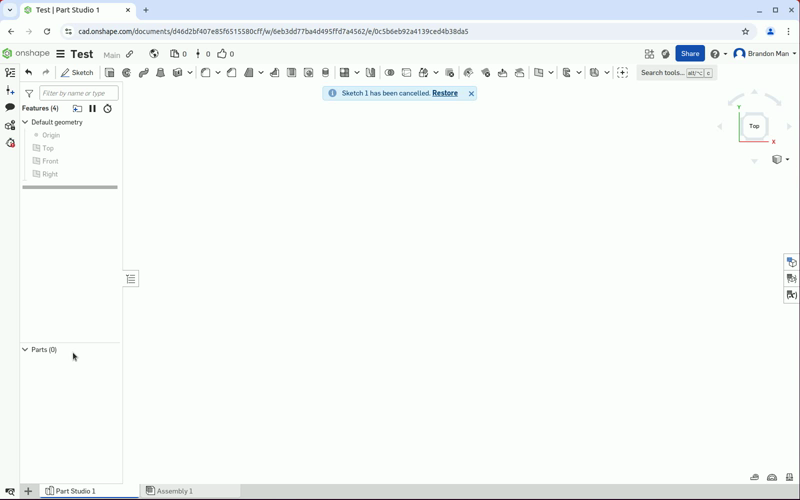
key_down(shift)
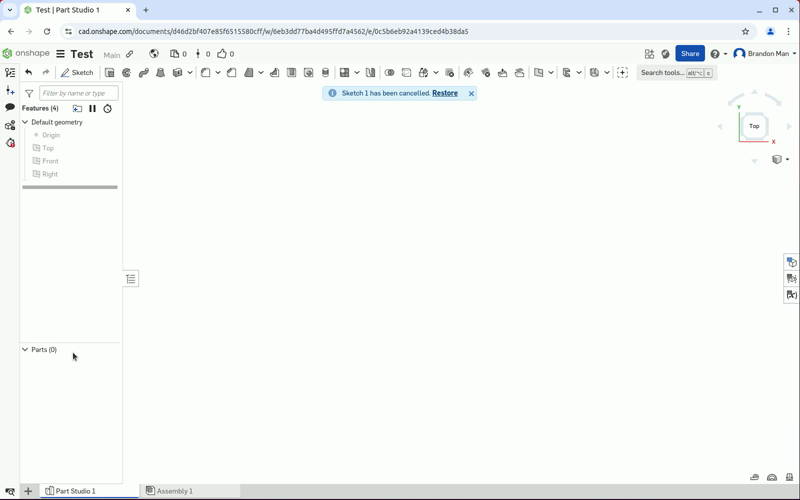
key(up)
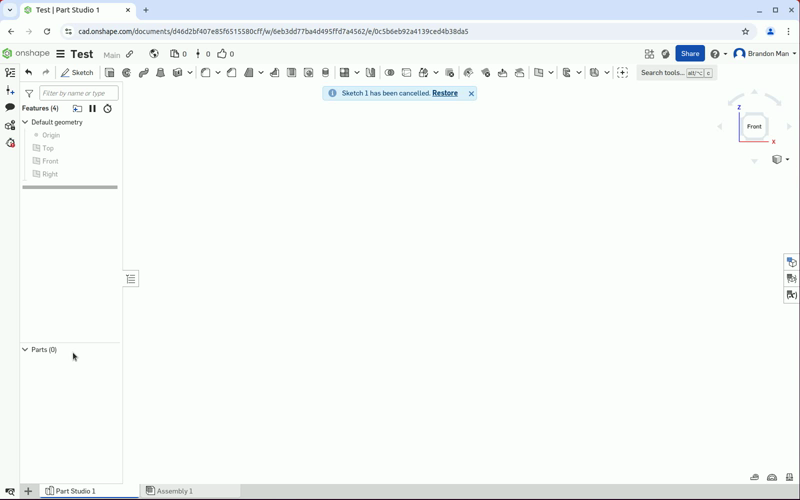
key_up(shift)
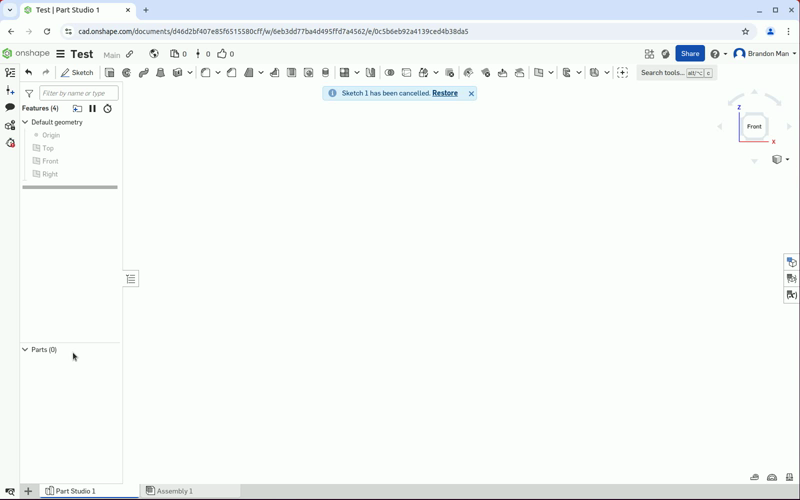
mouse_move(73, 352)
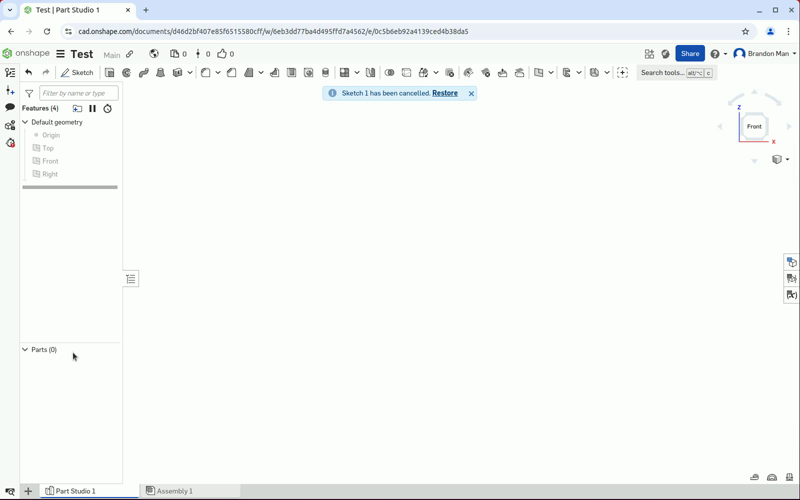
key(shift+y)
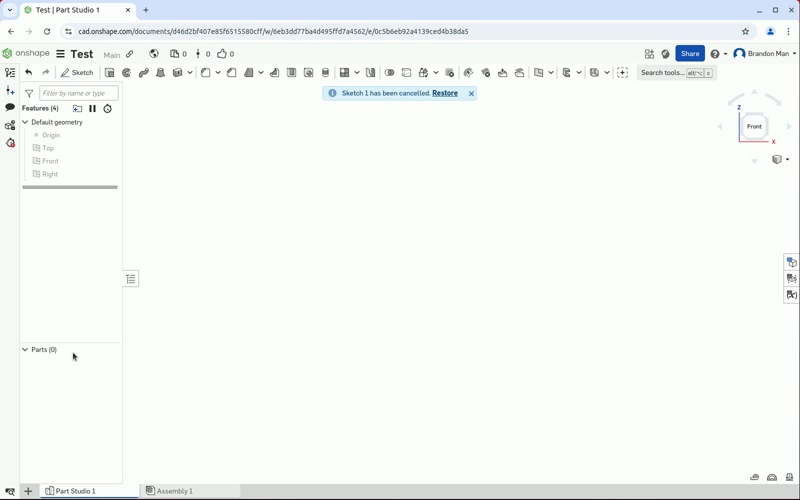
key(shift+s)
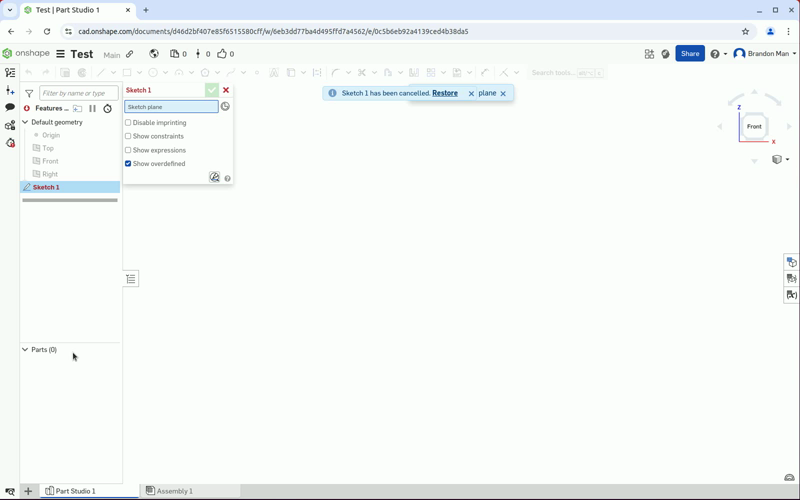
mouse_move(73, 163)
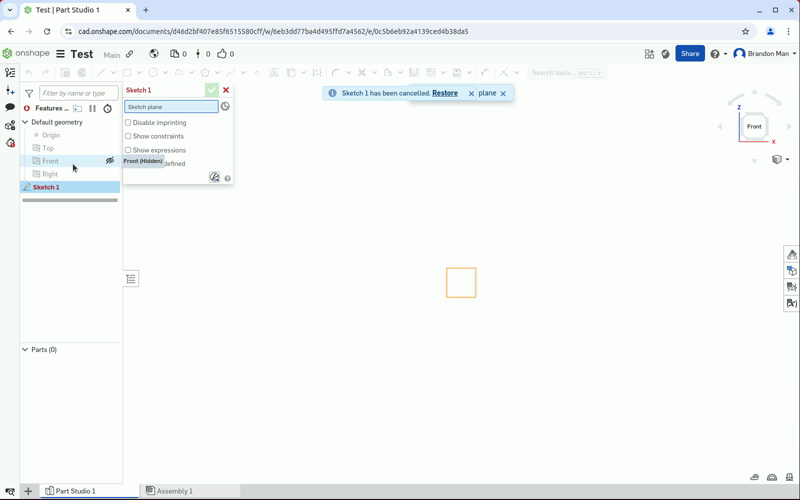
click(73, 163)
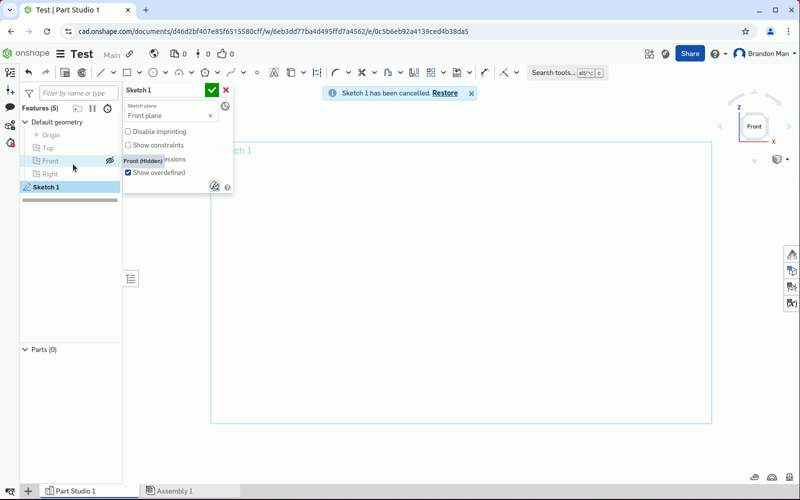
mouse_move(73, 352)
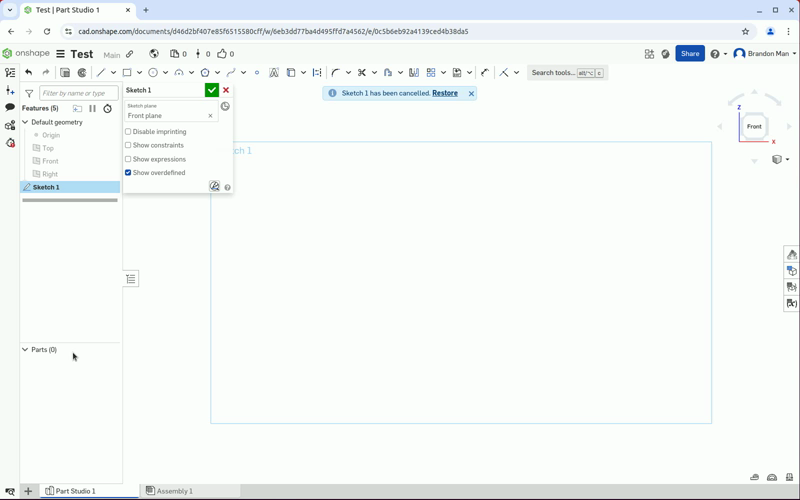
key(y)
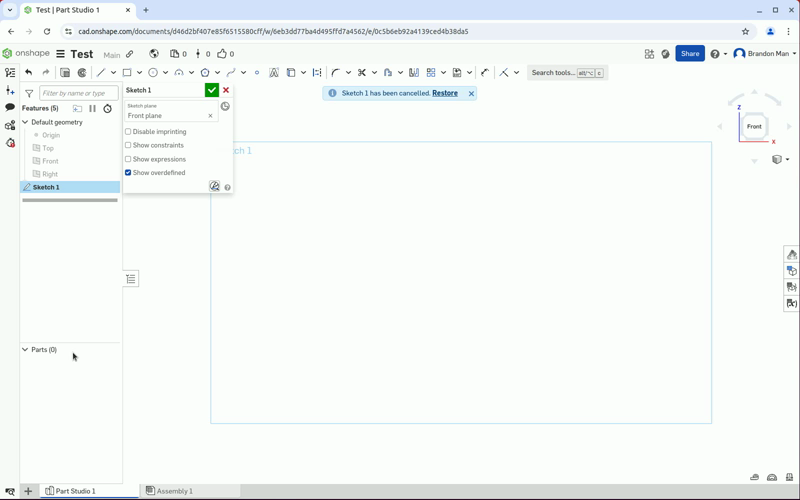
key(l)
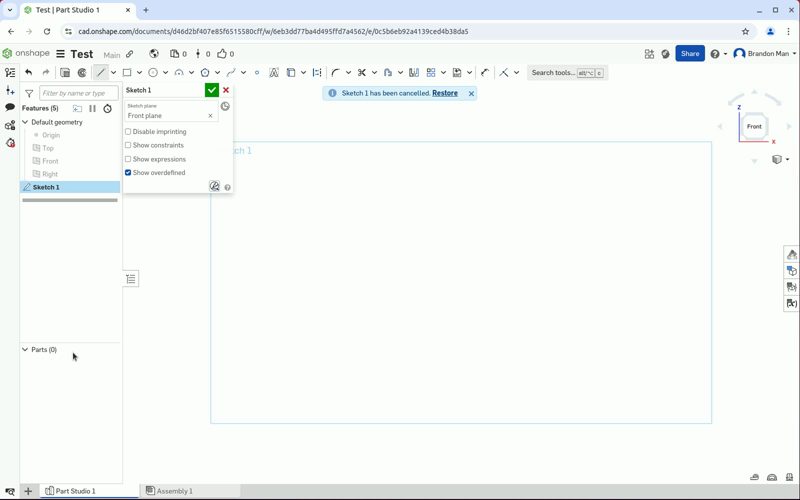
key_down(shift)
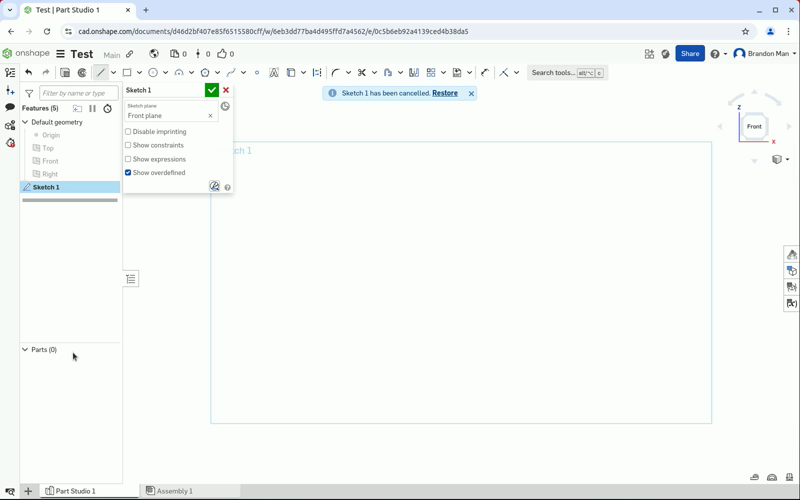
mouse_move(348, 388)
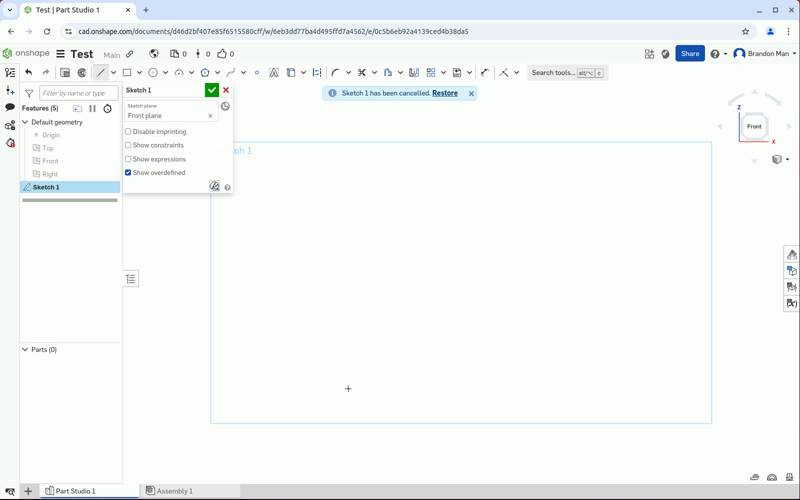
click(348, 388)
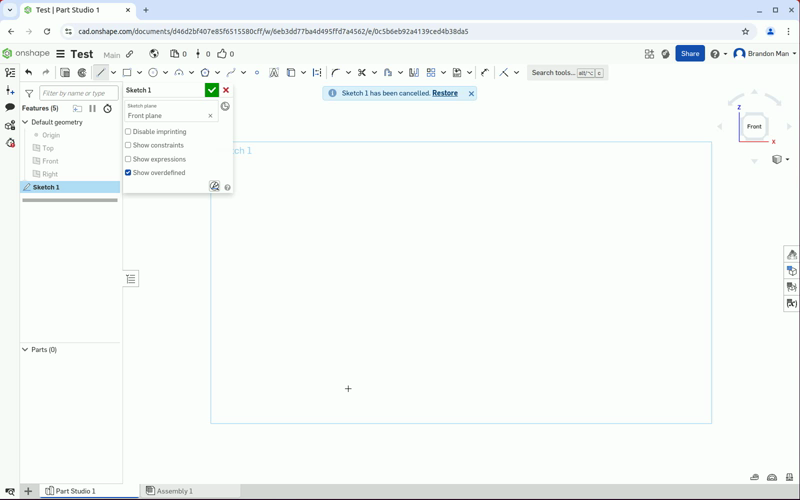
key_up(shift)
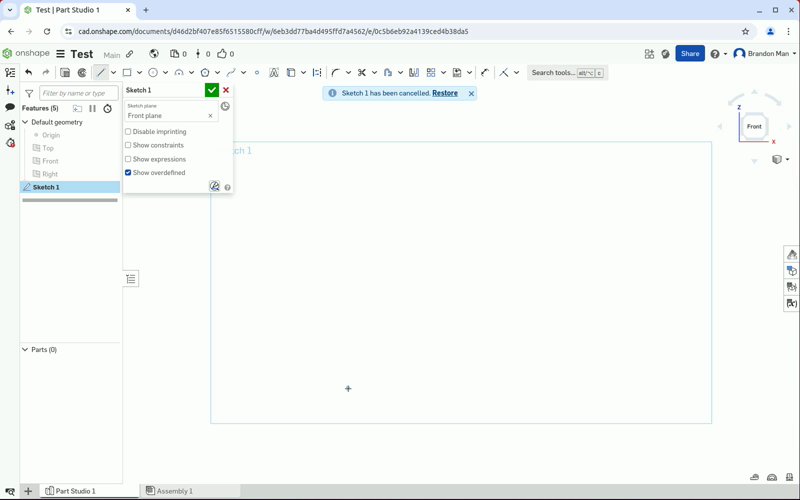
key_down(shift)
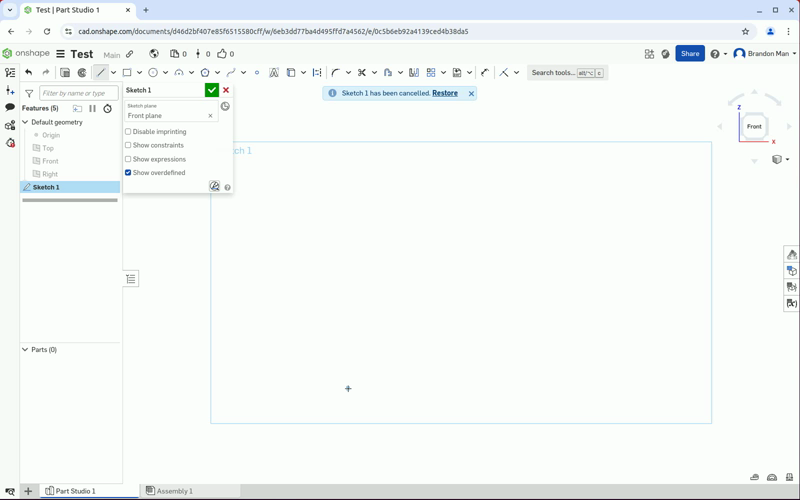
mouse_move(572, 388)
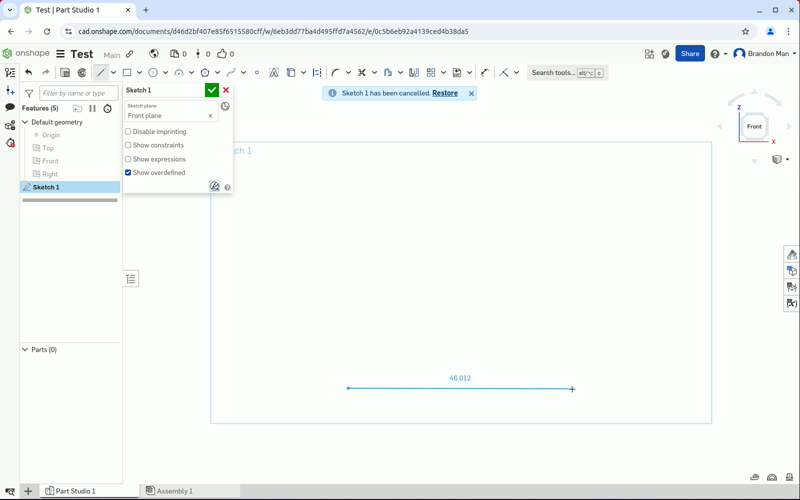
click(572, 388)
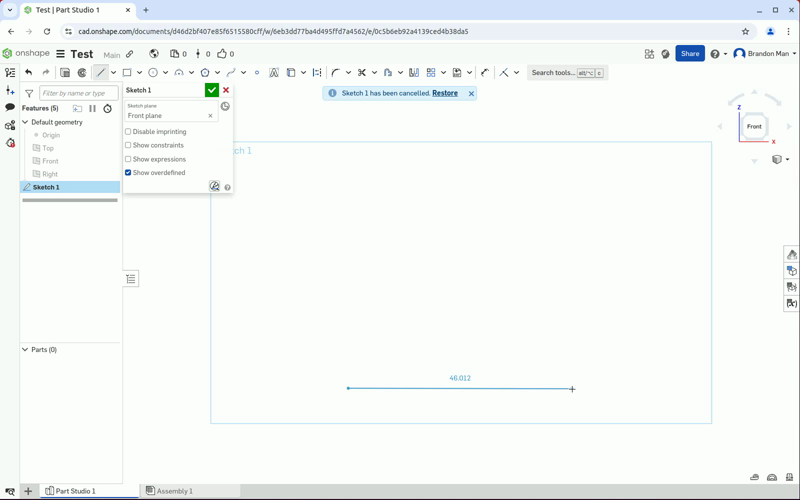
key_up(shift)
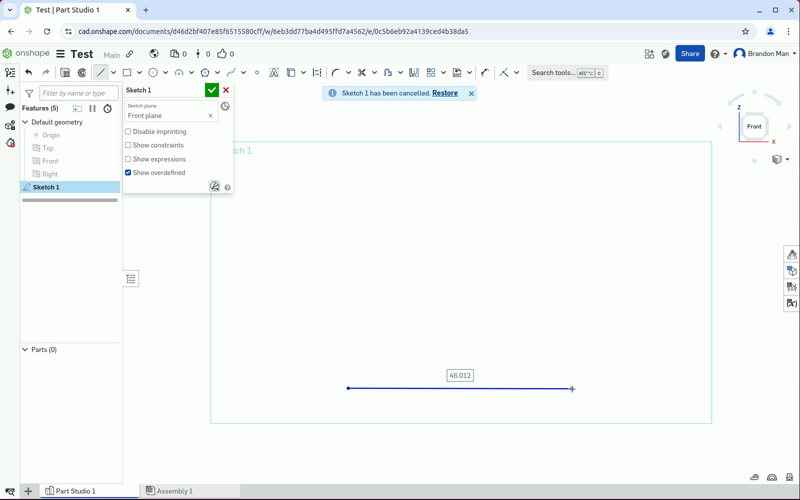
key_down(shift)
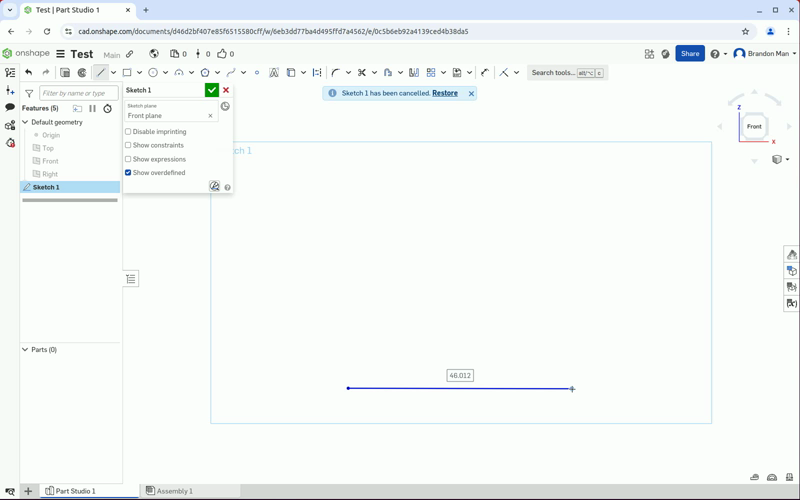
mouse_move(572, 178)
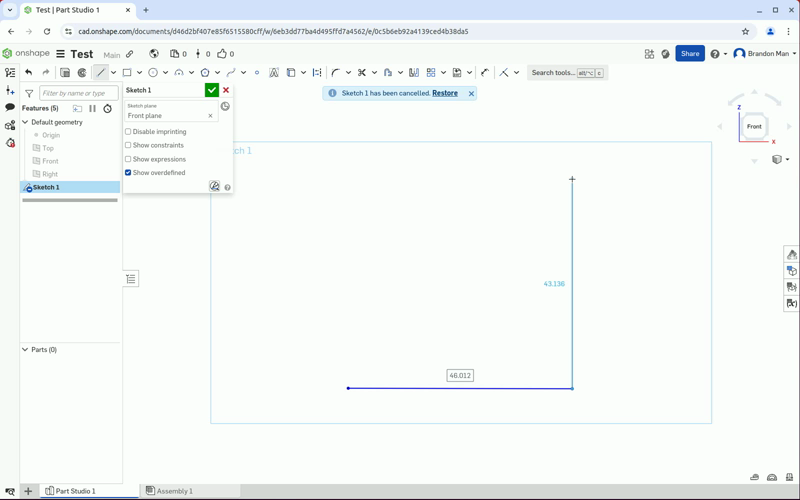
click(572, 178)
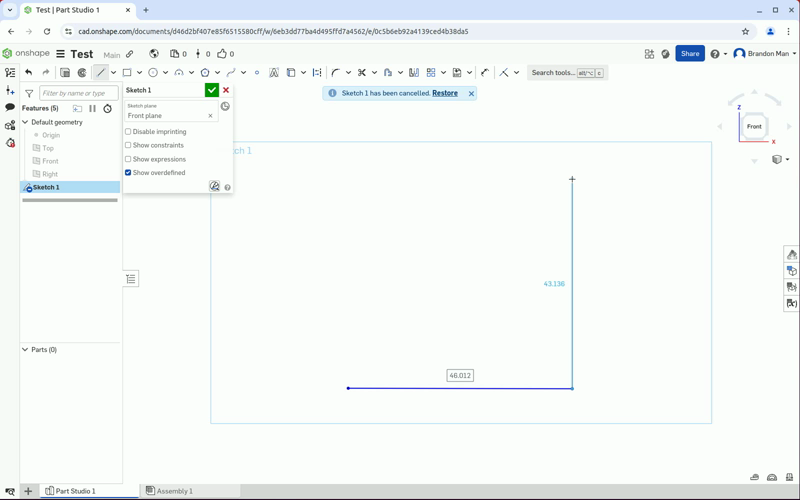
key_up(shift)
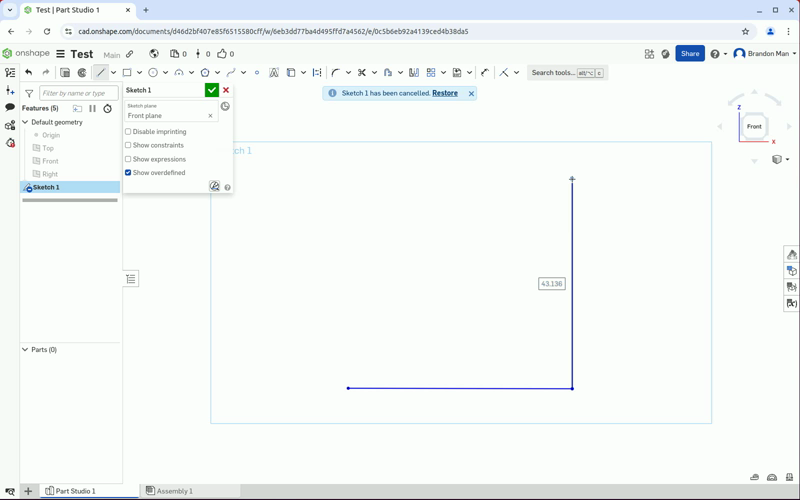
key_down(shift)
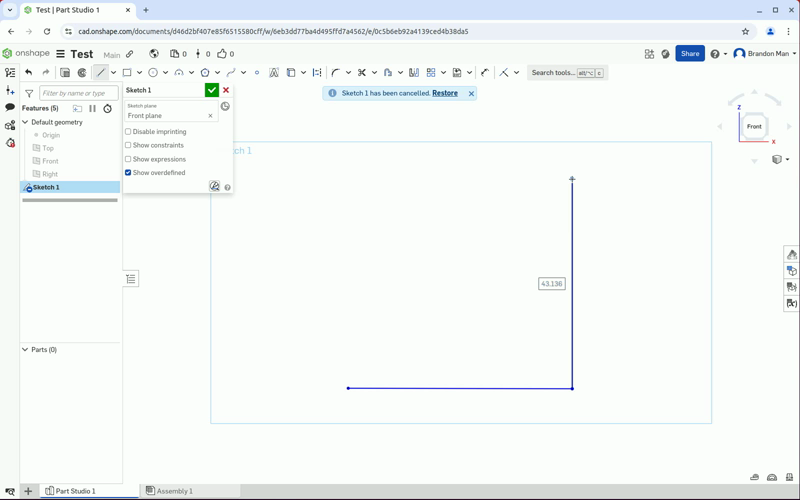
mouse_move(348, 178)
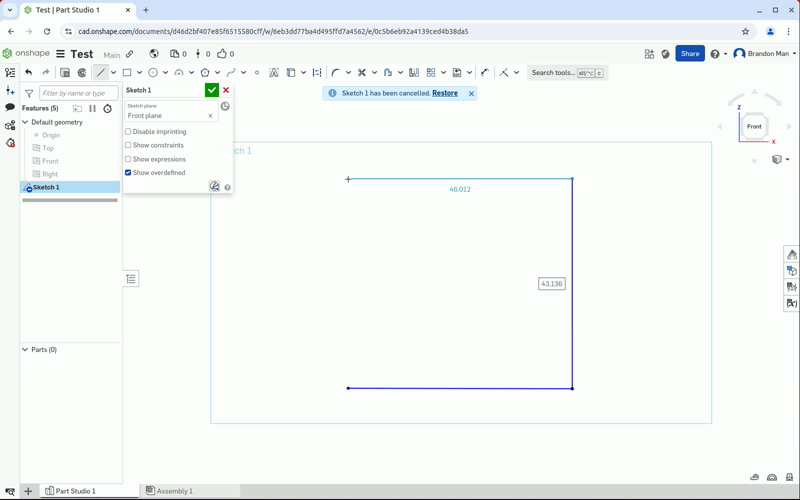
click(348, 178)
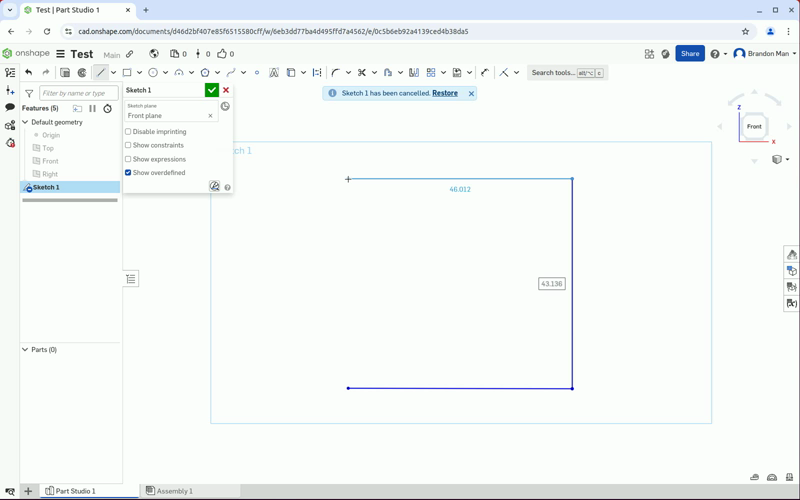
key_up(shift)
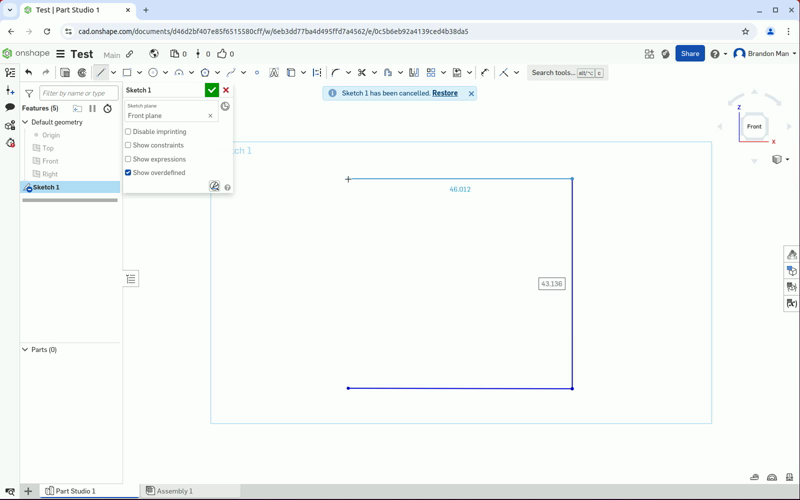
key_down(shift)
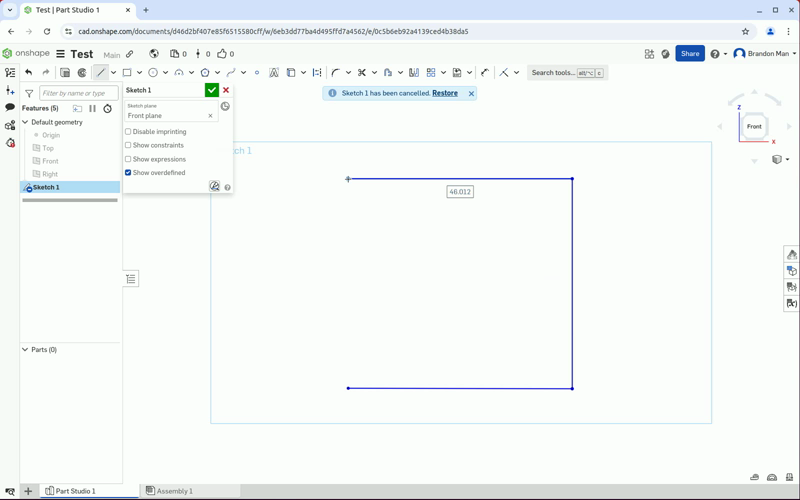
mouse_move(348, 388)
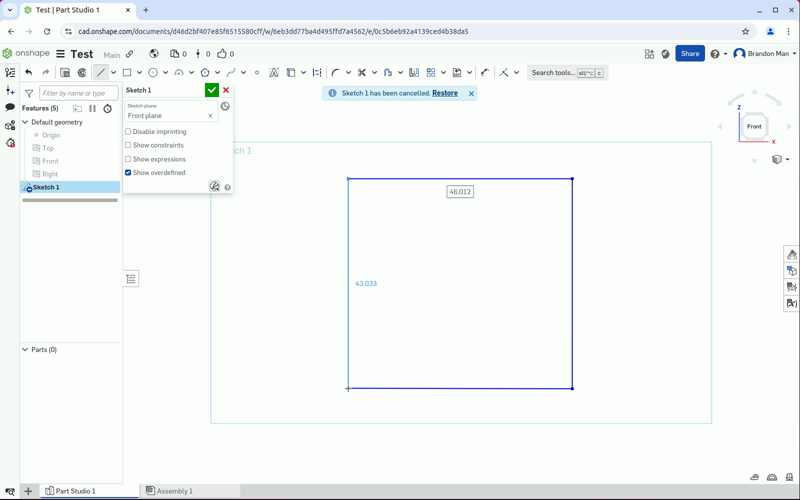
key_up(shift)
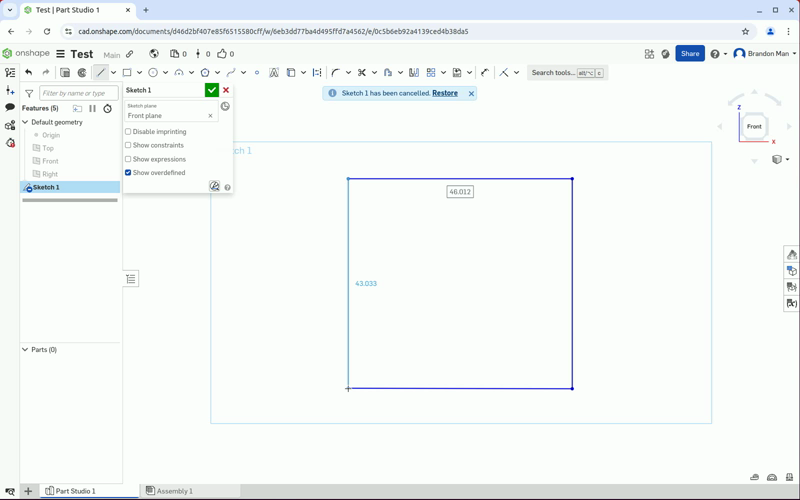
click(348, 388)
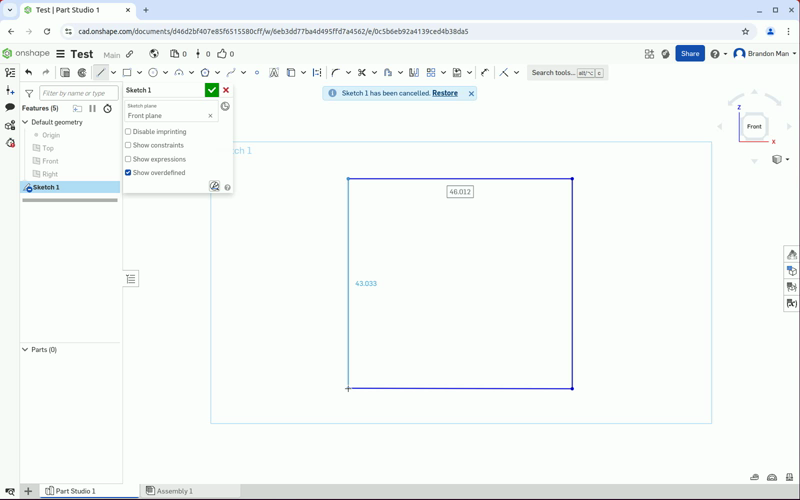
key(esc)
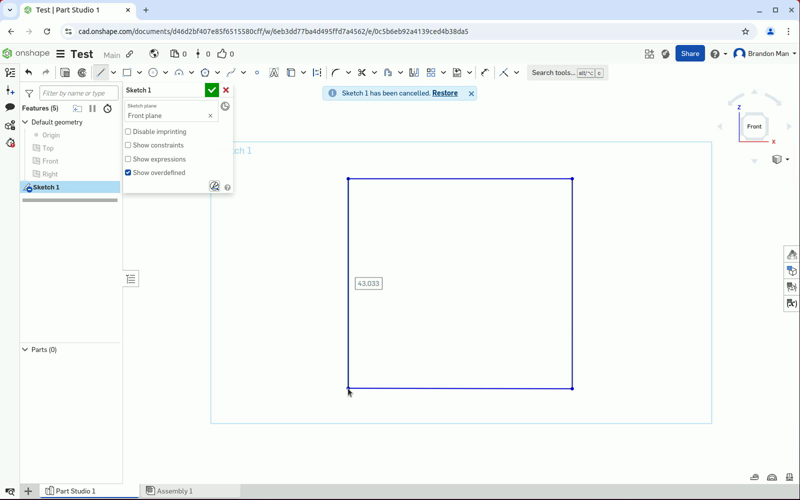
key(c)
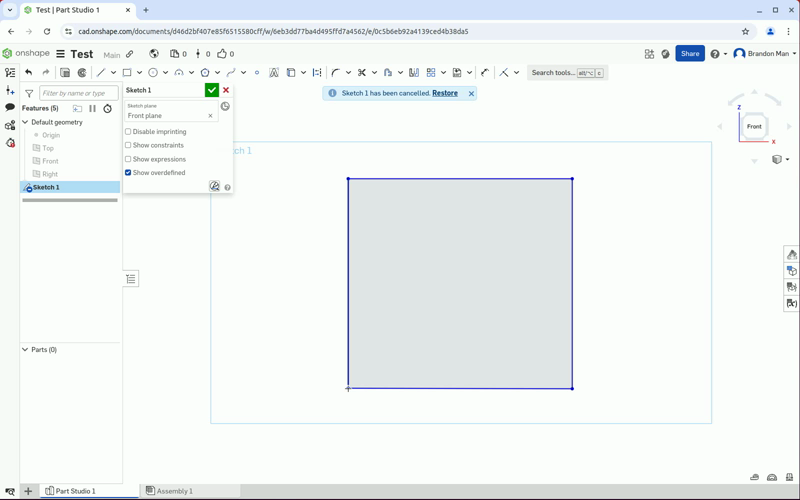
key_down(shift)
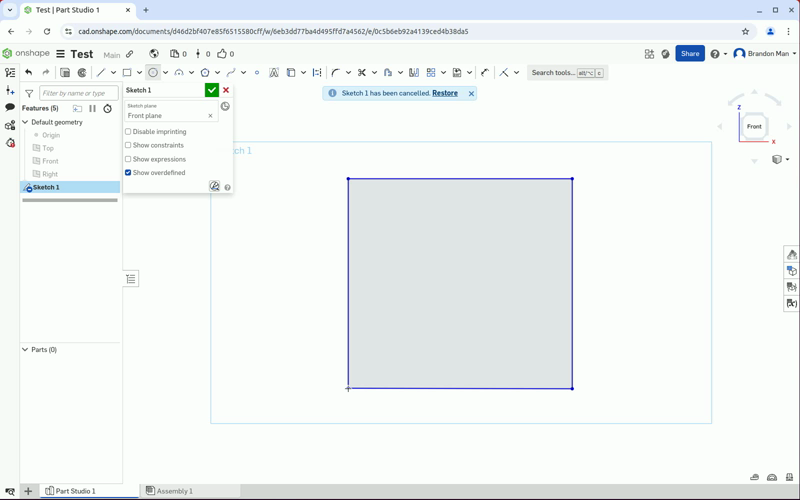
mouse_move(461, 282)
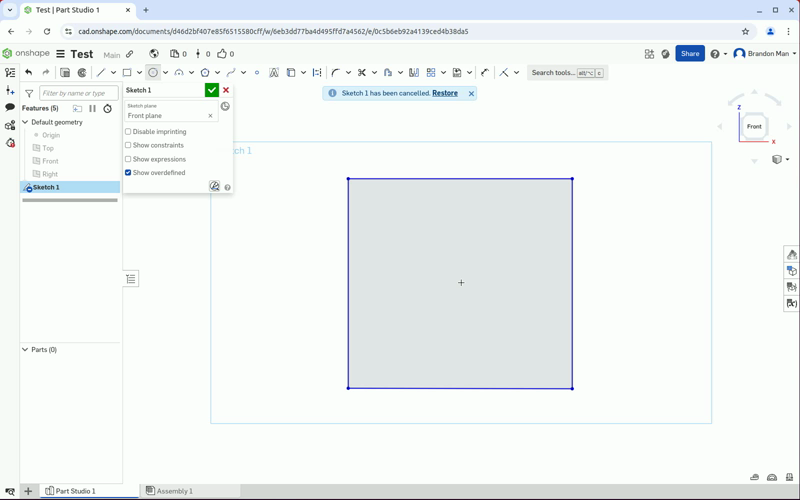
click(461, 282)
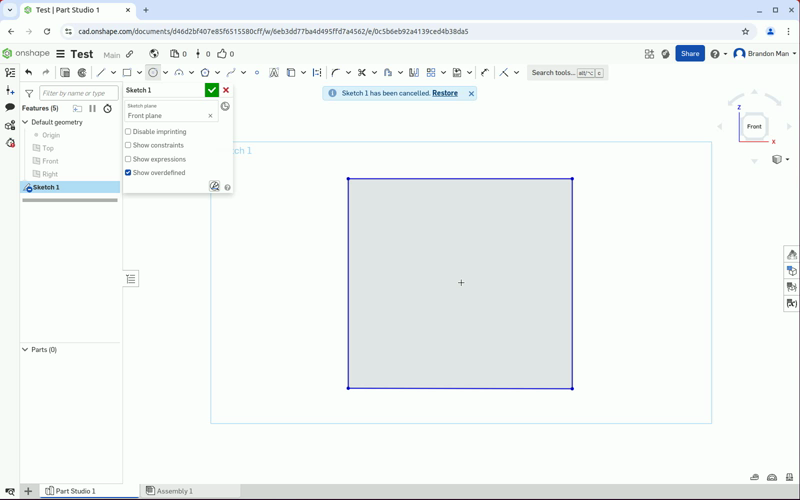
key_up(shift)
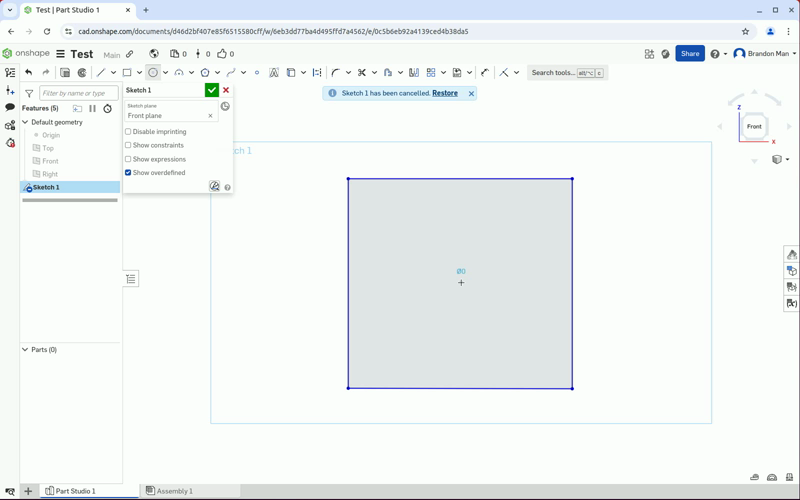
mouse_move(529, 282)
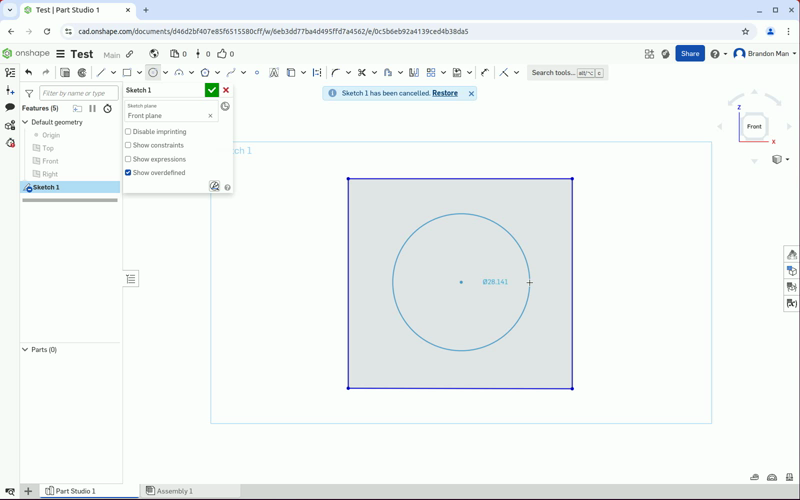
click(529, 282)
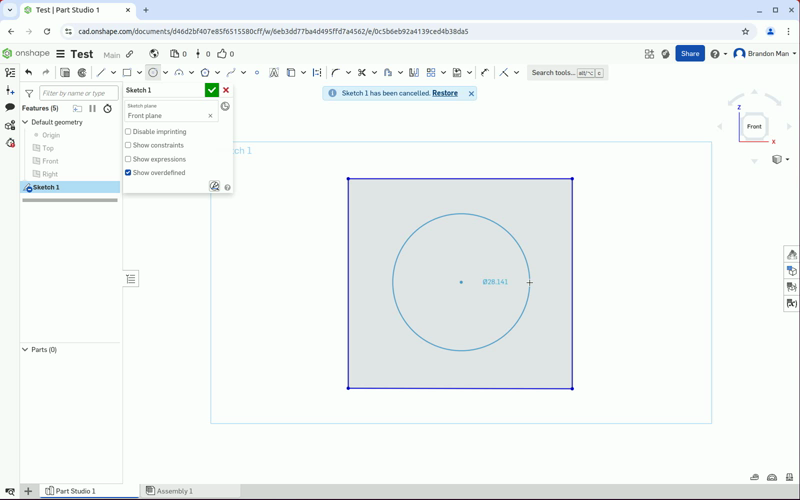
key(esc)
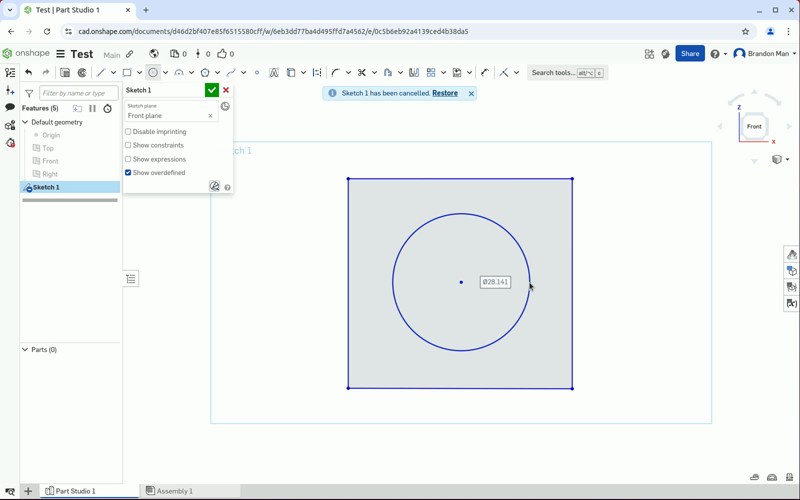
mouse_move(376, 230)
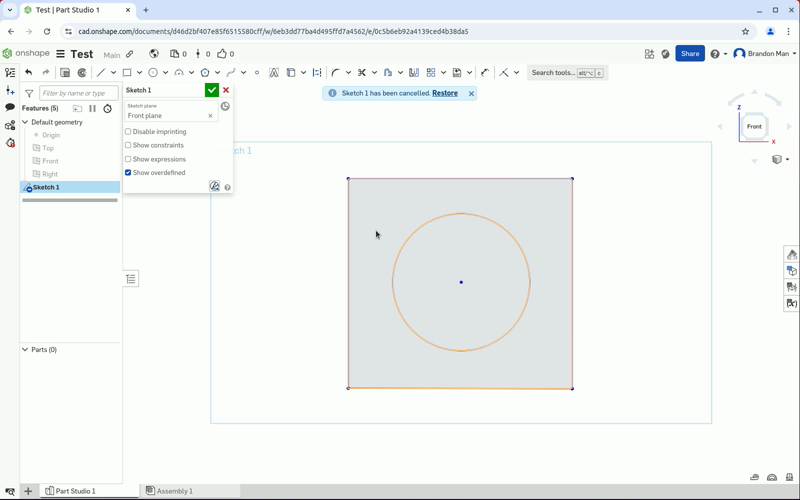
click(376, 230)
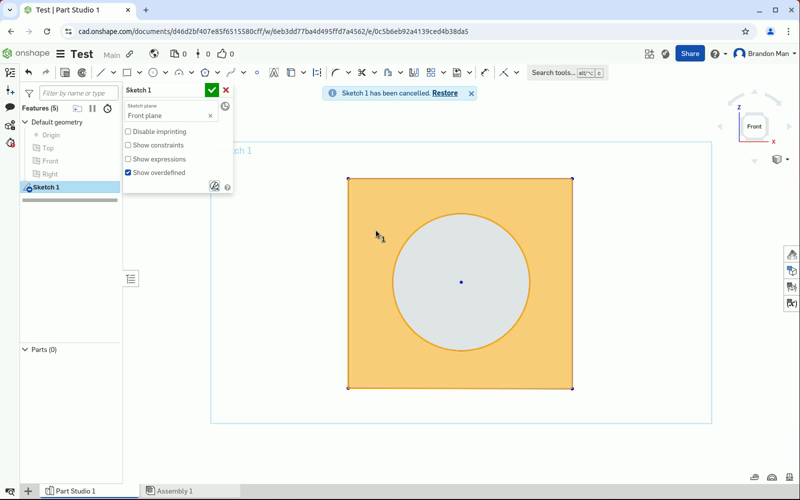
mouse_move(73, 352)
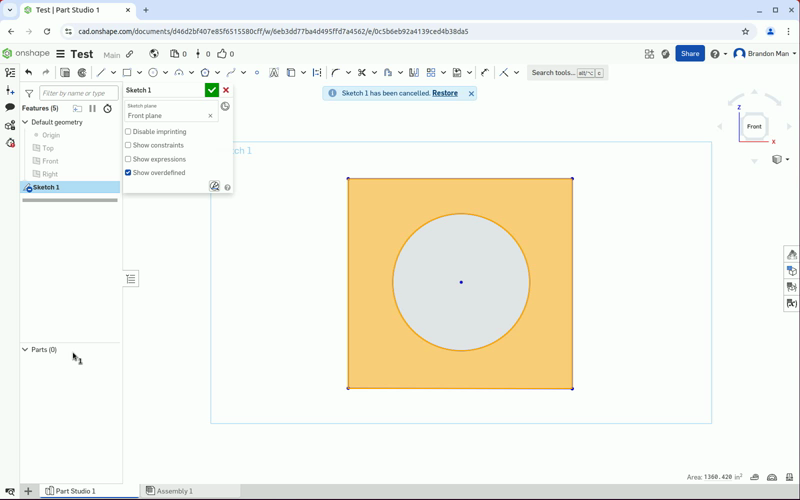
key(shift+y)
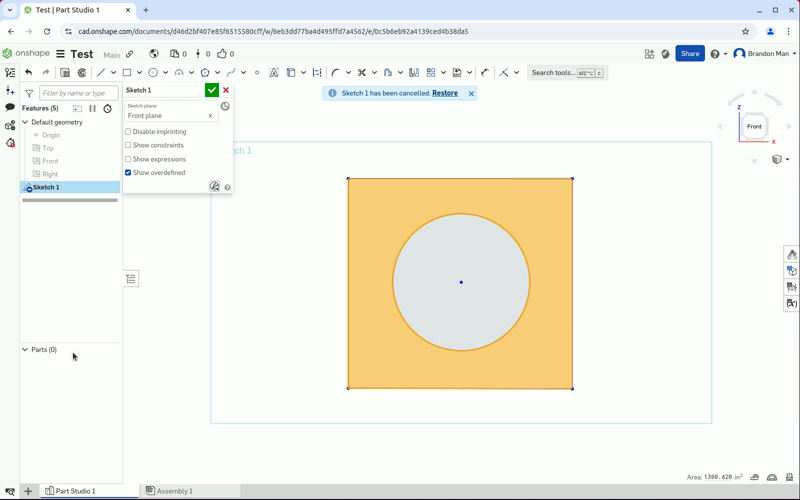
key(shift+e)
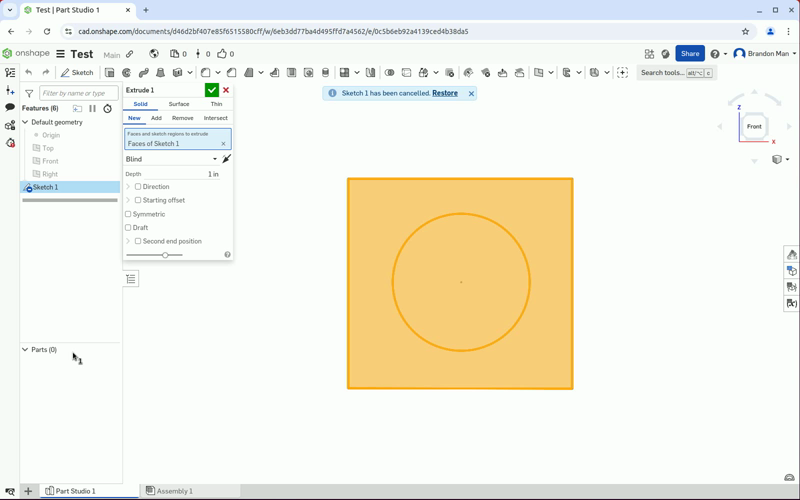
mouse_move(143, 106)
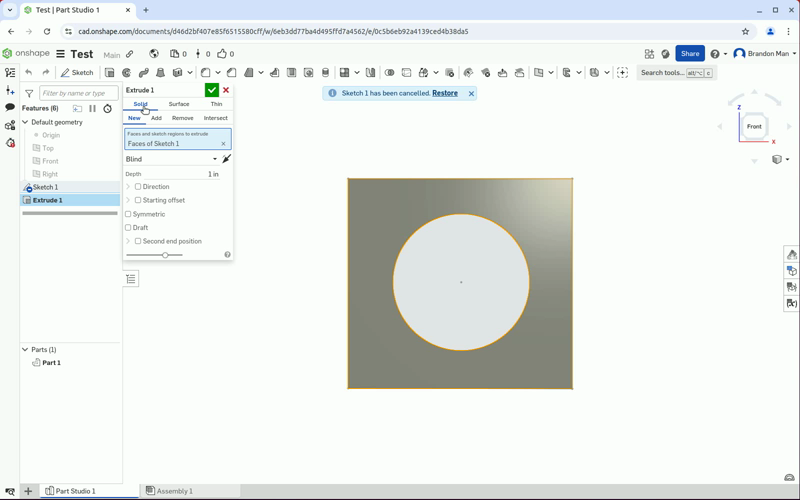
click(143, 106)
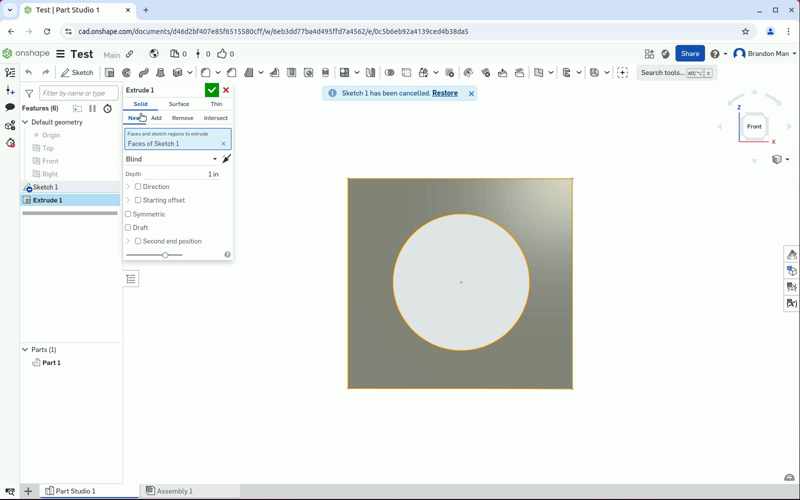
mouse_move(137, 120)
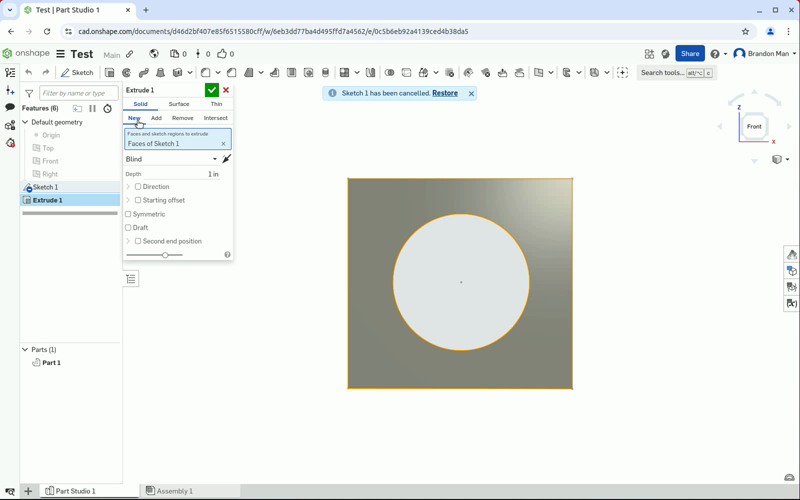
click(137, 120)
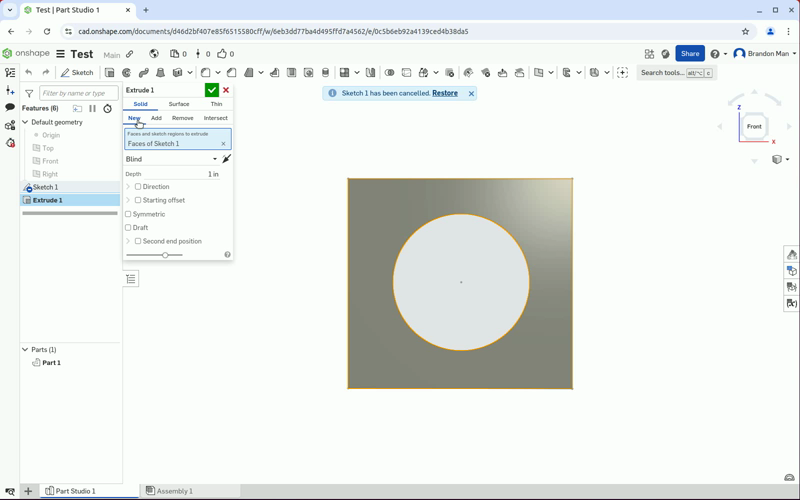
key(tab, 4)
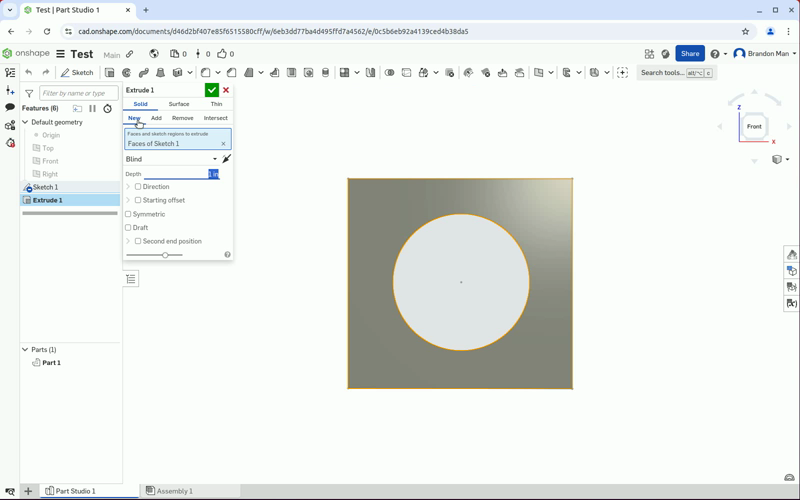
text(7.462)
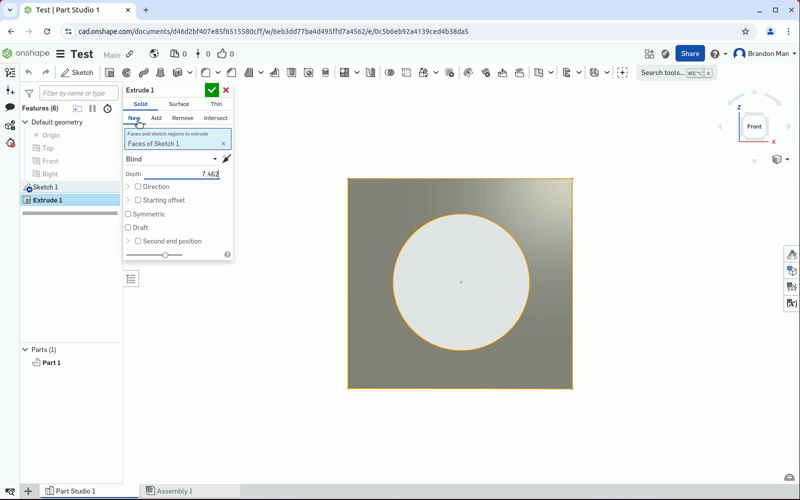
key(enter)
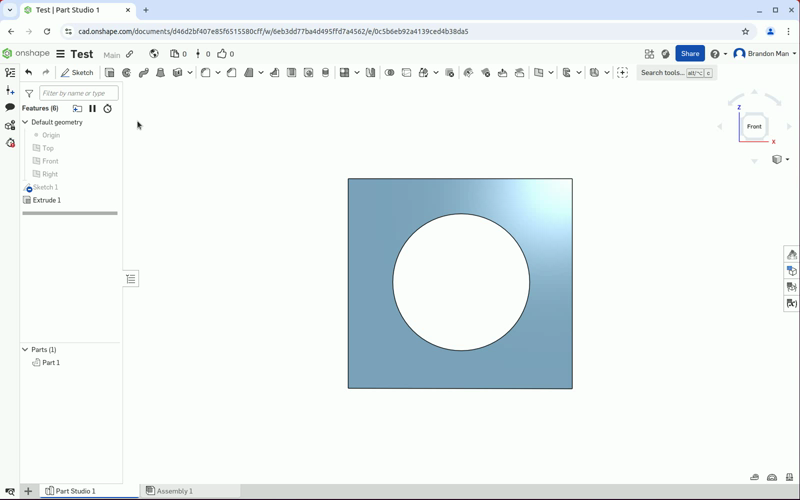
key(shift+h)
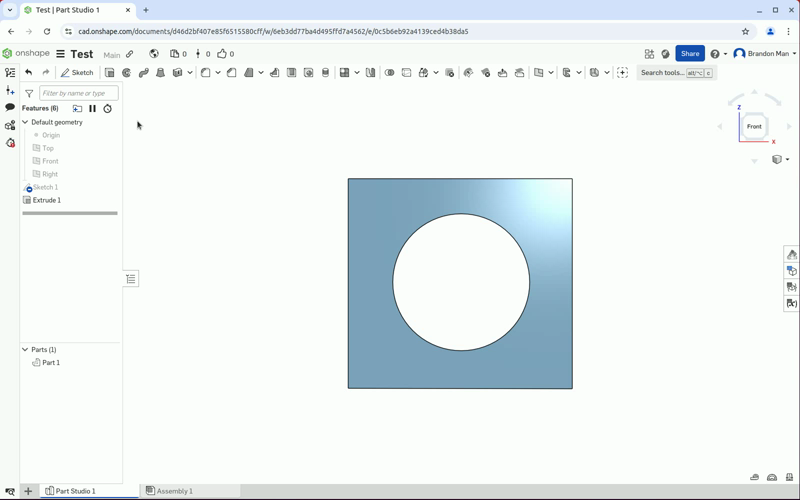
key(shift+h)
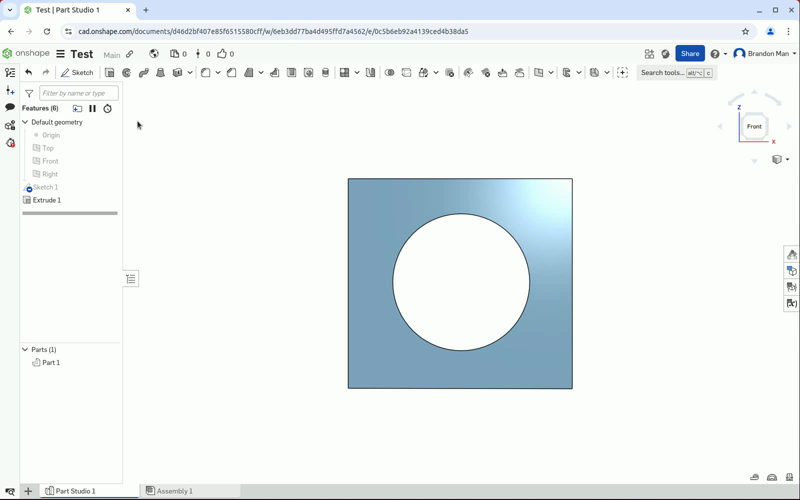
mouse_move(73, 189)
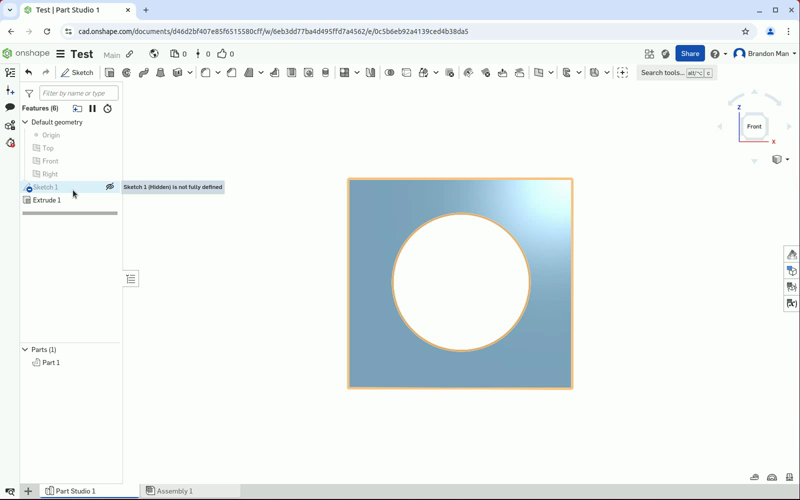
click(73, 189)
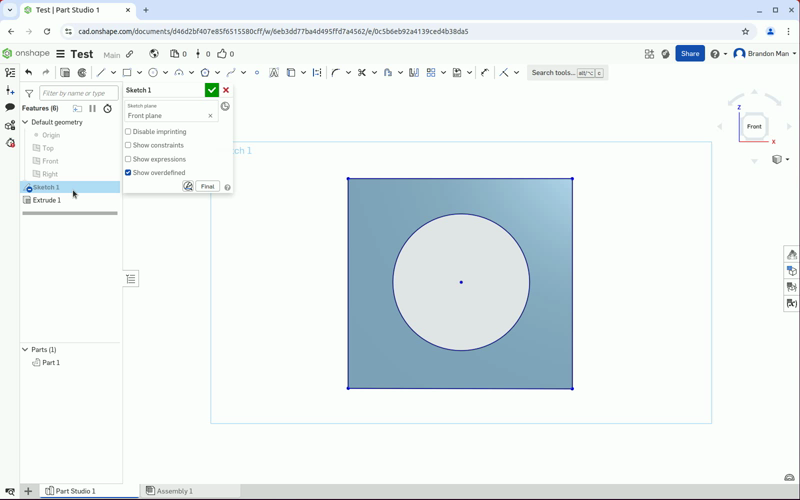
mouse_move(229, 92)
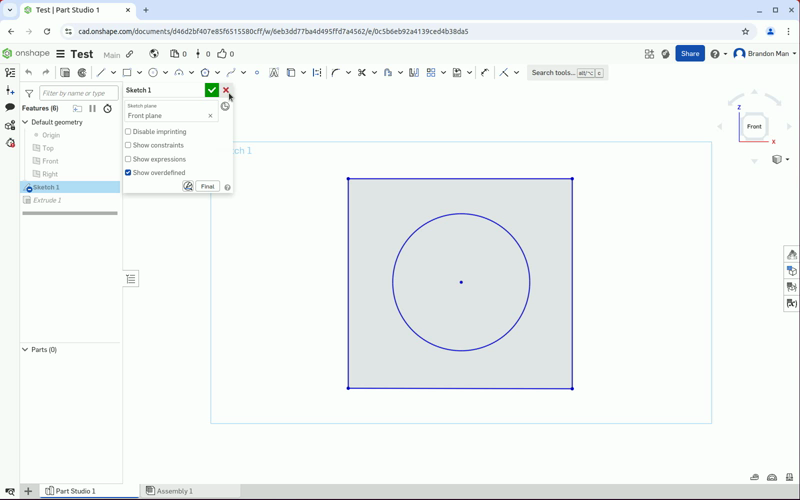
click(229, 92)
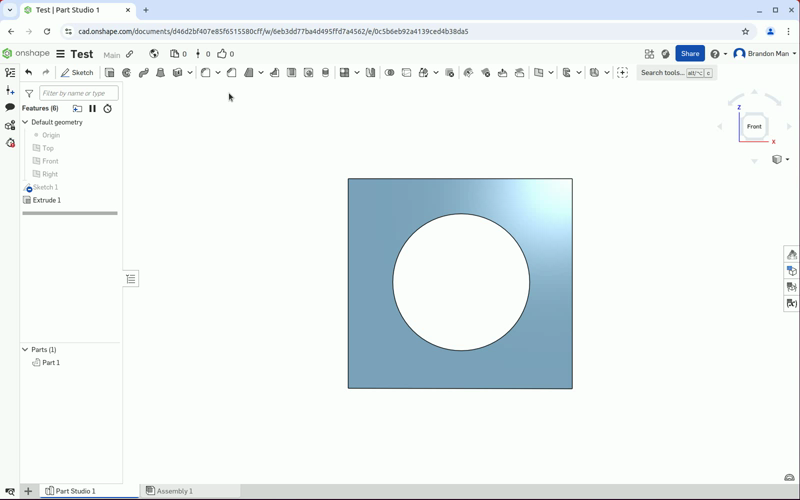
mouse_move(541, 75)
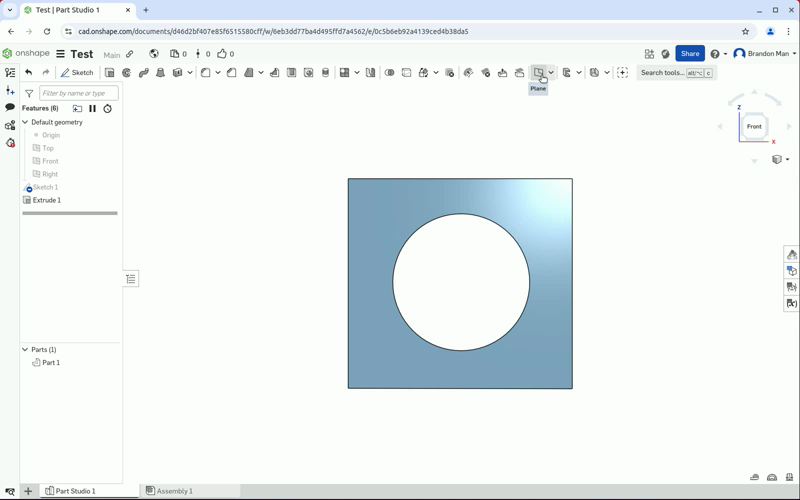
click(541, 75)
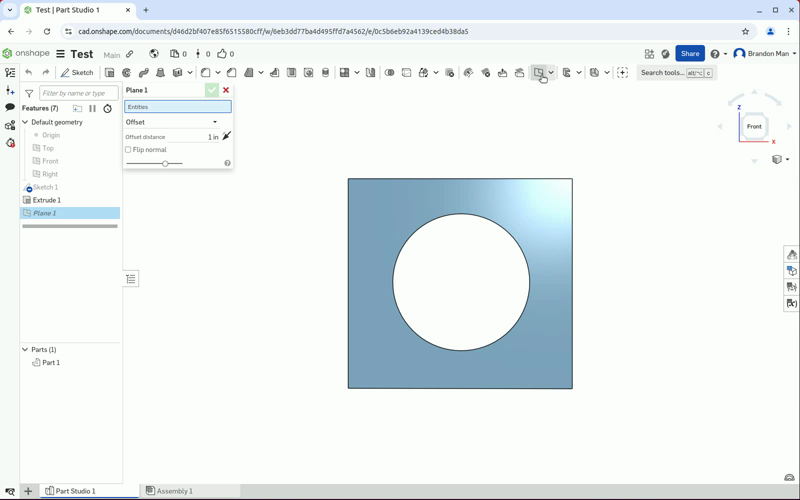
mouse_move(73, 163)
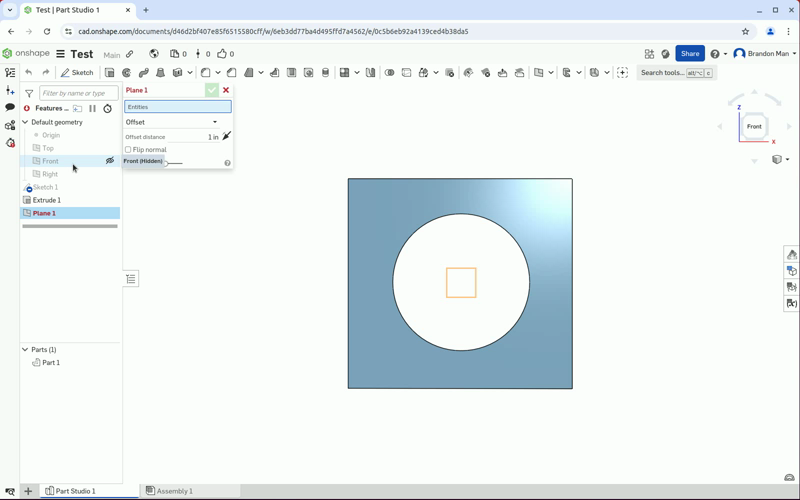
click(73, 163)
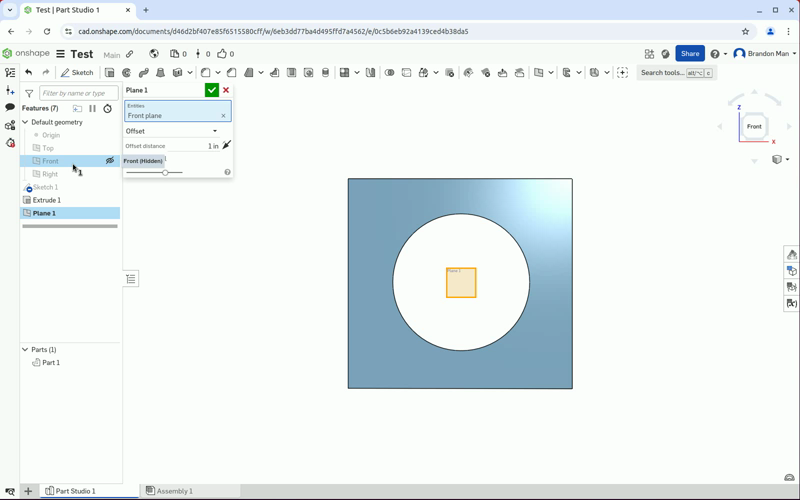
key(tab, 2)
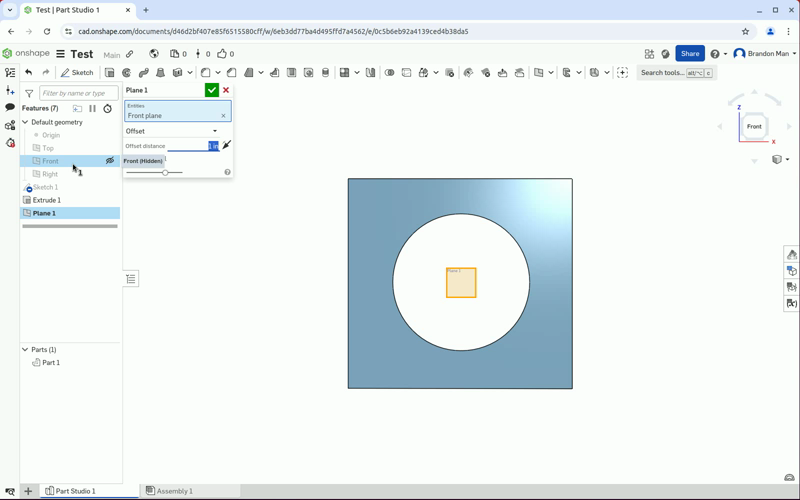
text(7.456)
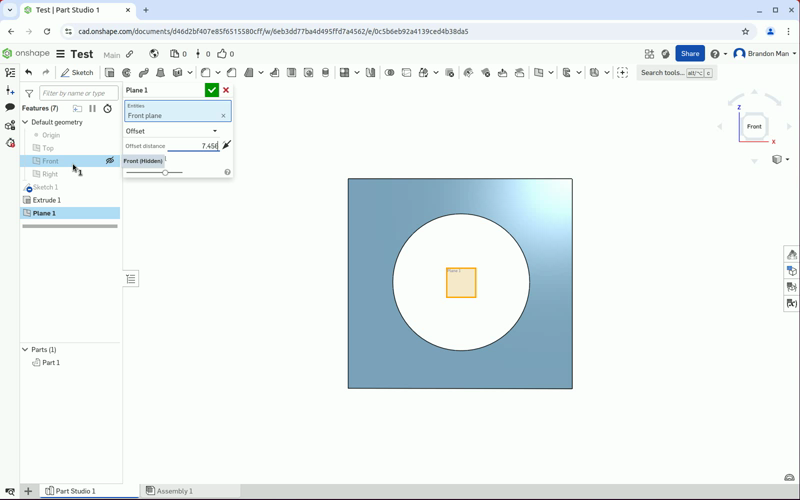
key(enter, 2)
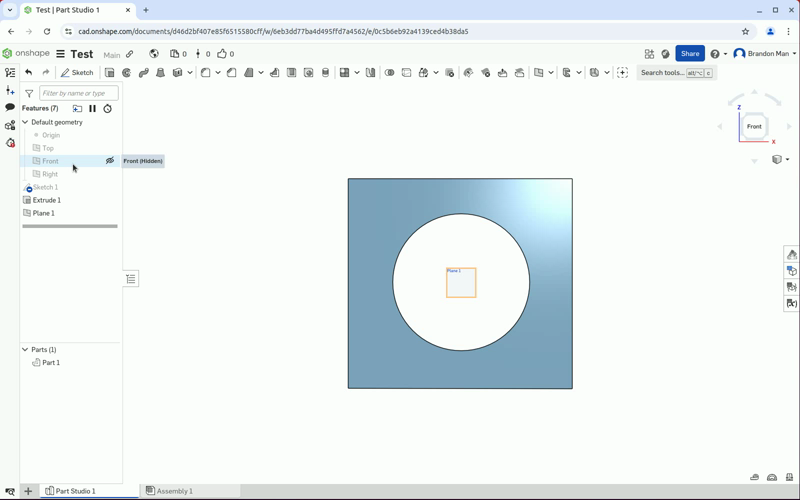
key(shift+s)
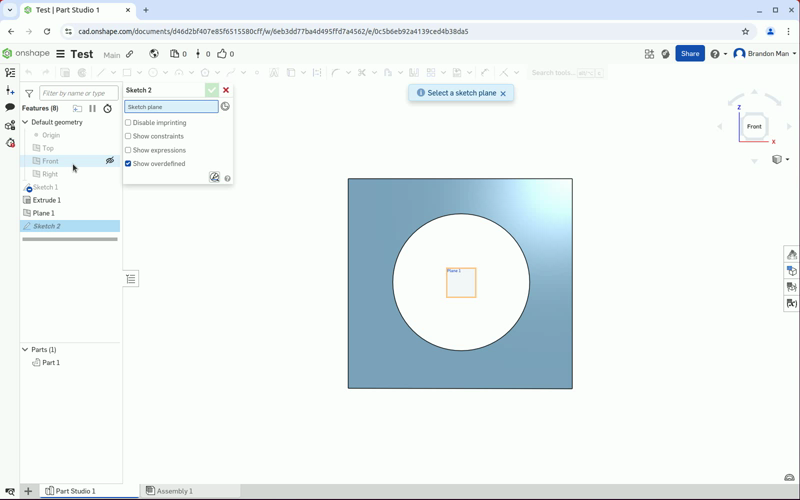
mouse_move(73, 215)
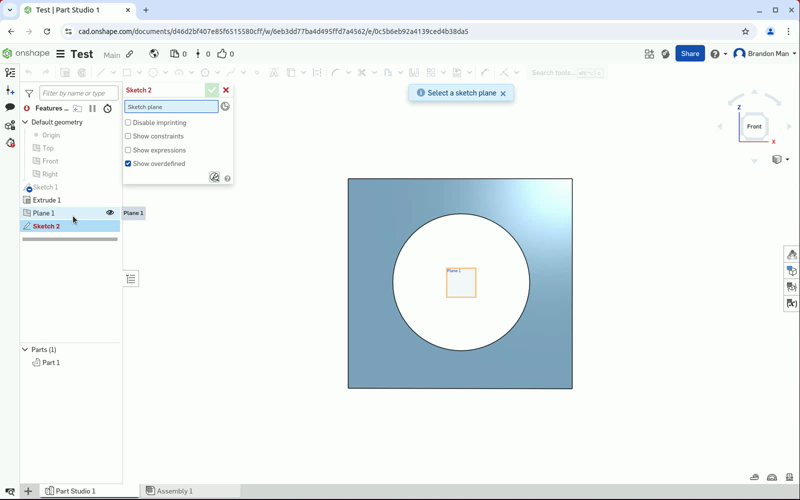
click(73, 215)
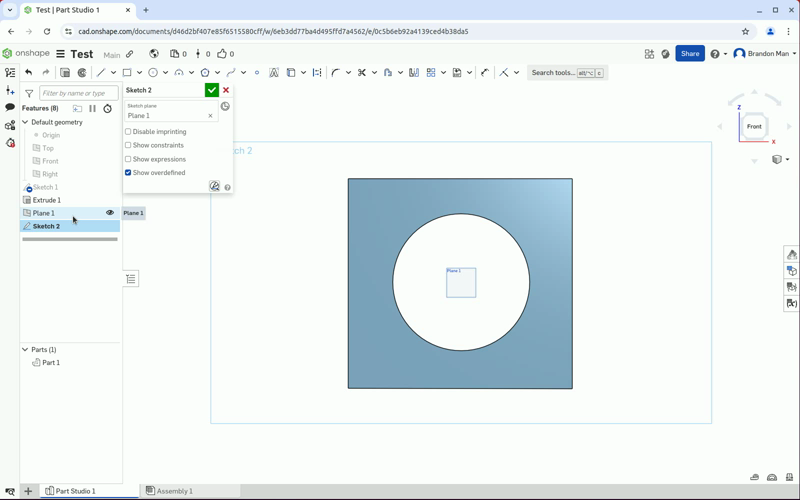
mouse_move(73, 352)
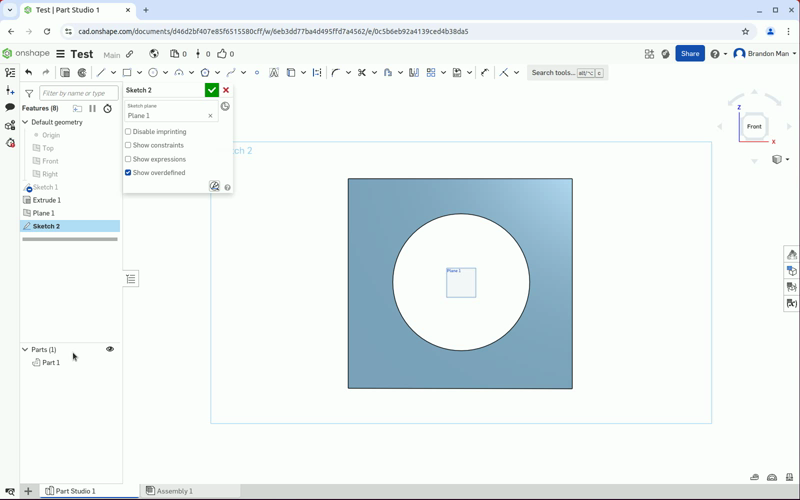
key(y)
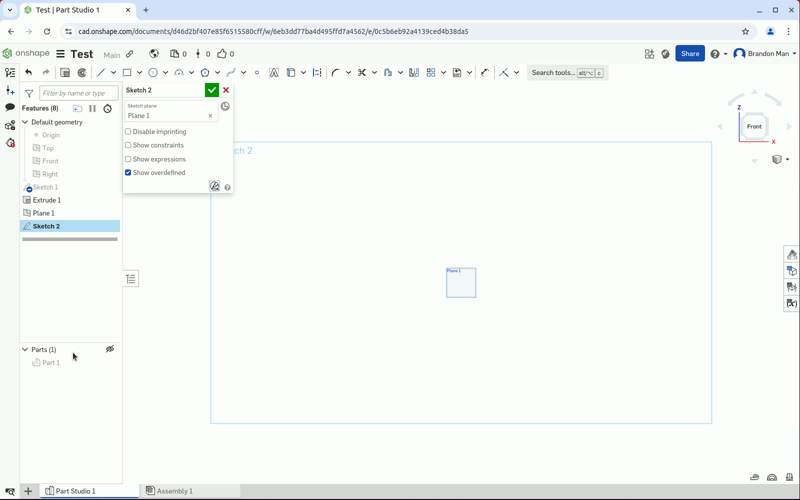
key(c)
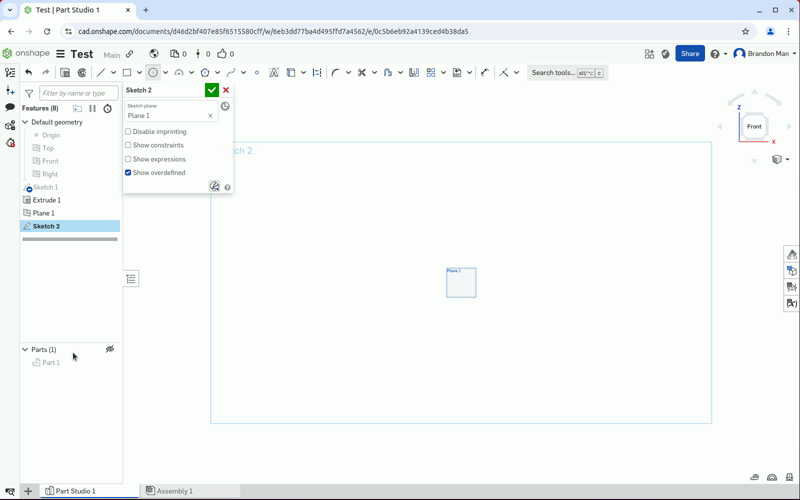
key_down(shift)
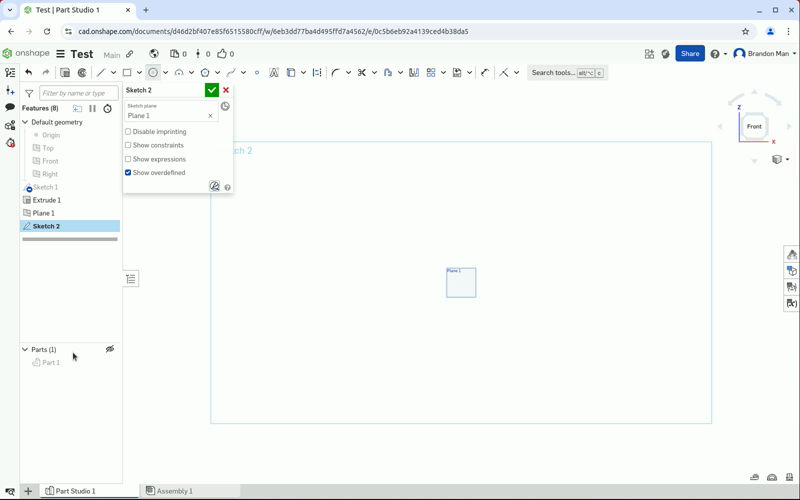
mouse_move(461, 282)
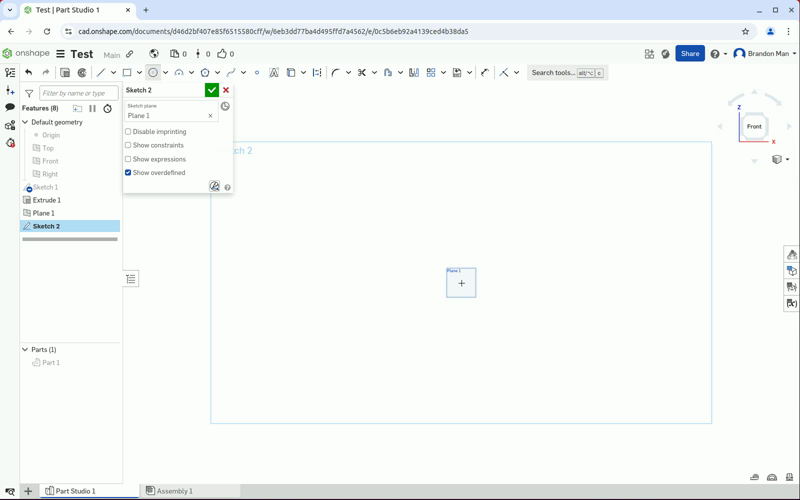
click(461, 282)
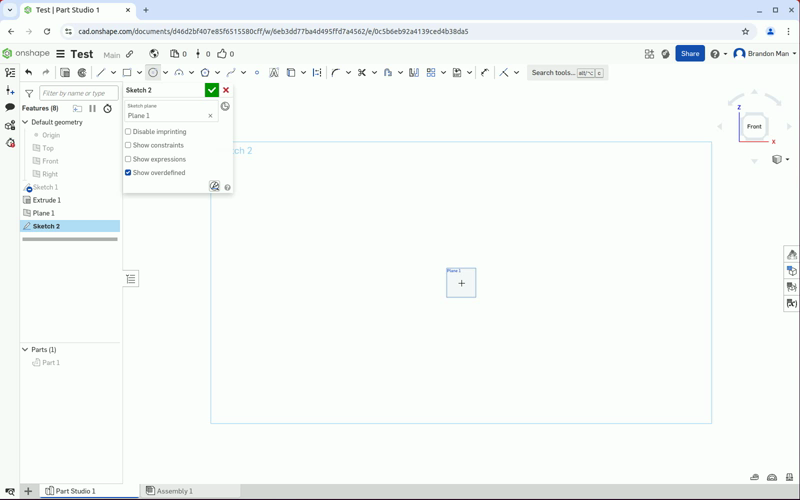
key_up(shift)
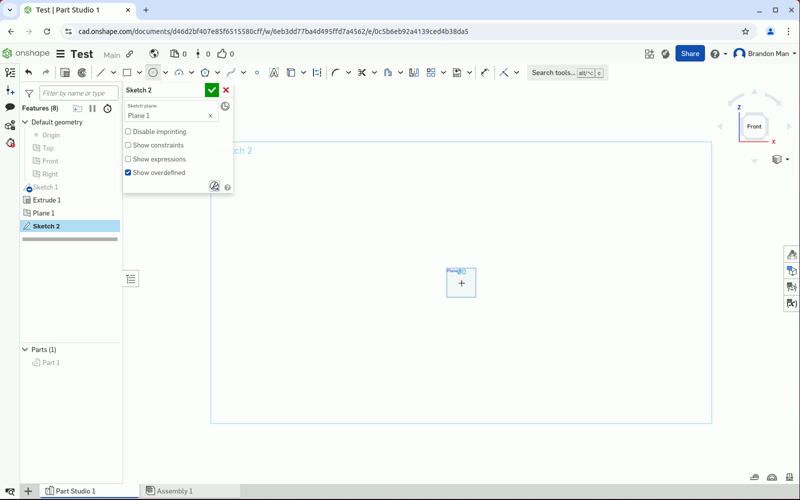
mouse_move(551, 282)
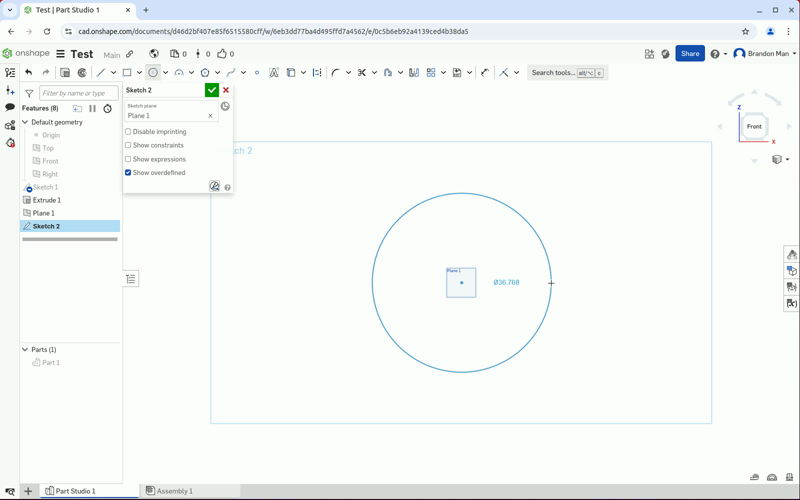
click(551, 282)
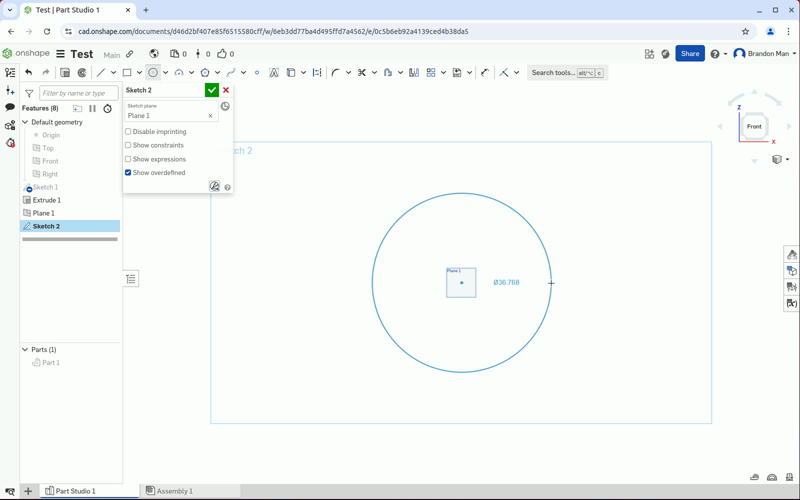
key(esc)
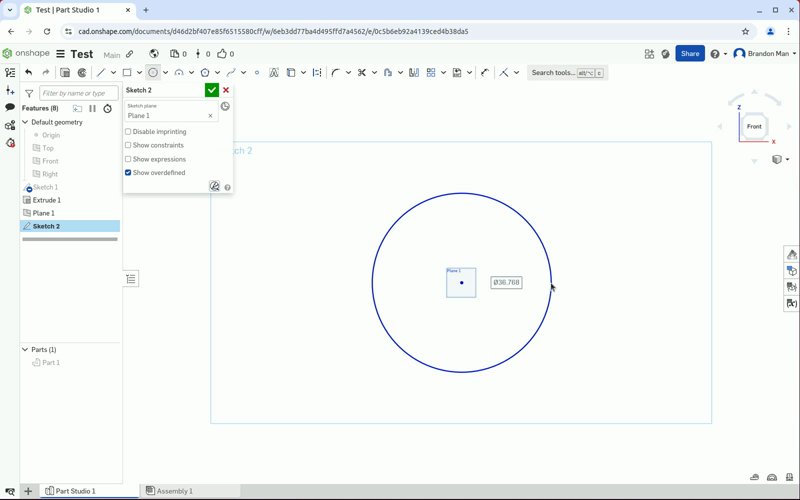
key(c)
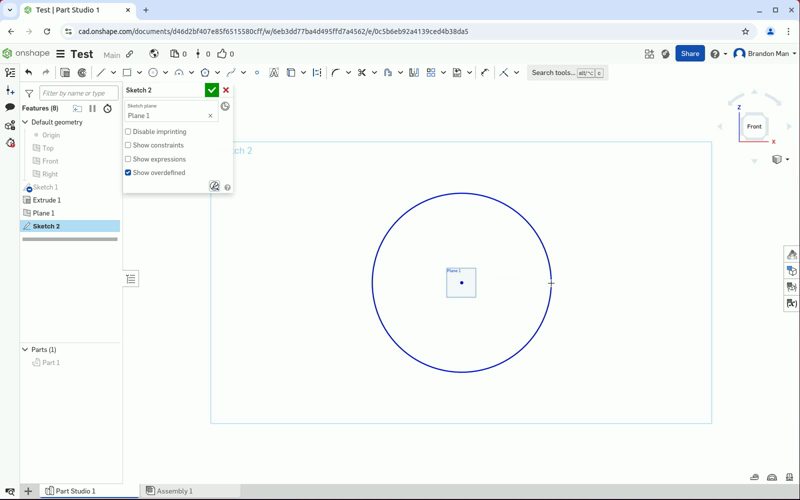
key_down(shift)
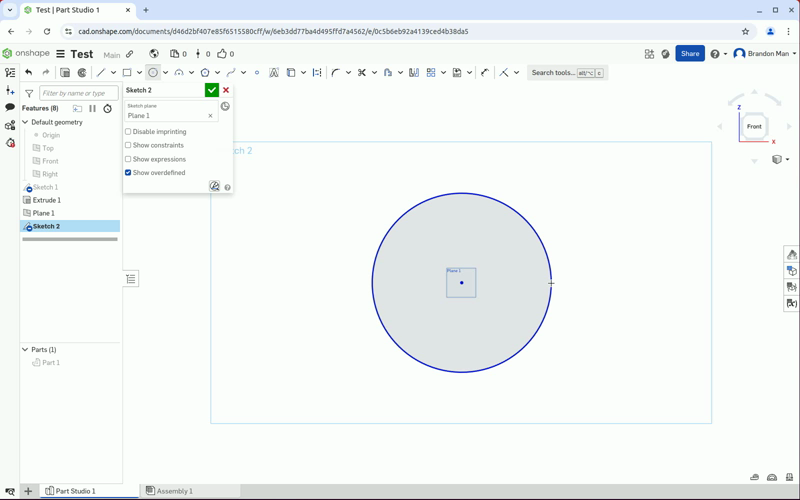
mouse_move(461, 282)
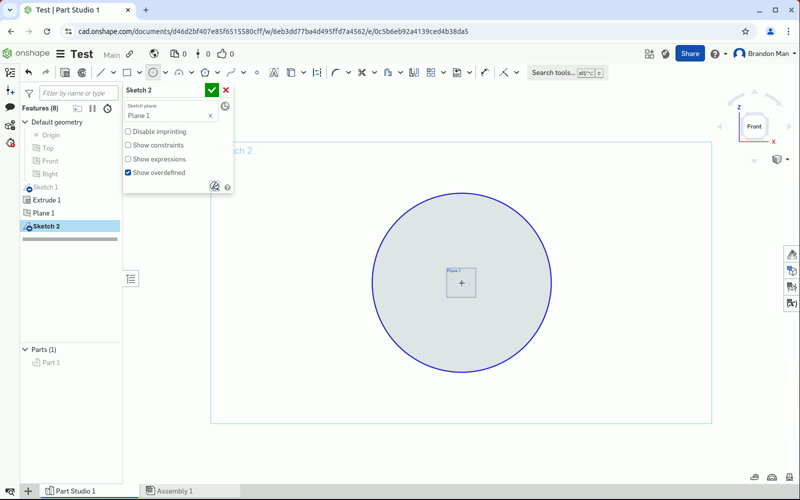
click(461, 282)
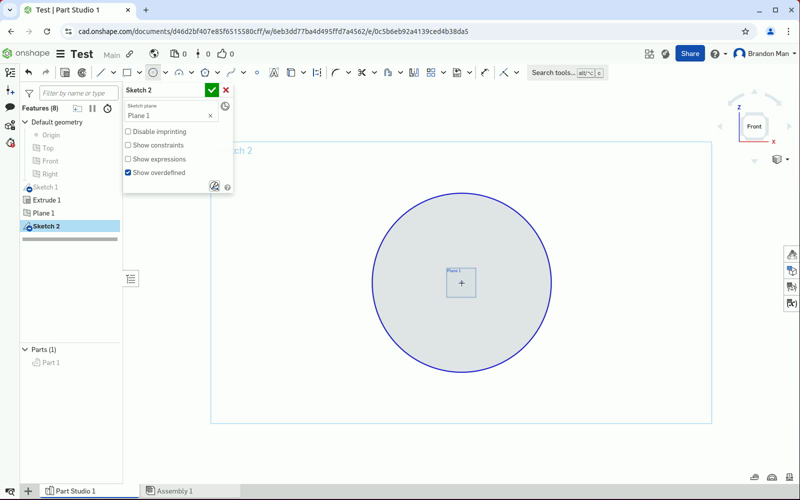
key_up(shift)
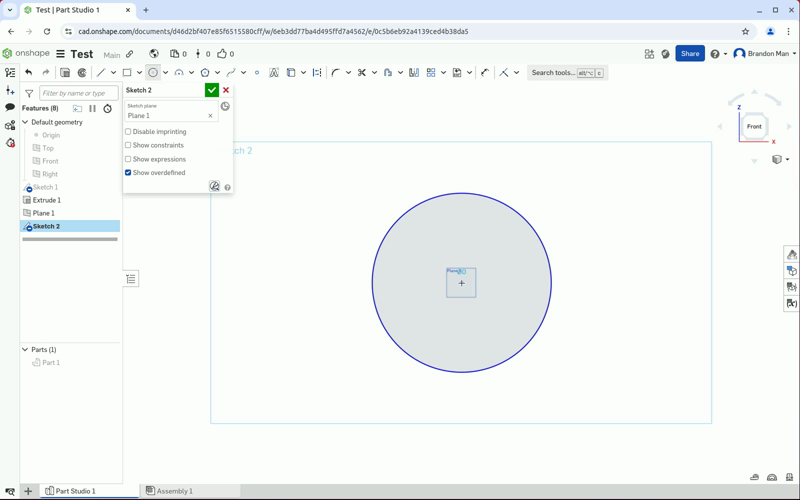
mouse_move(530, 282)
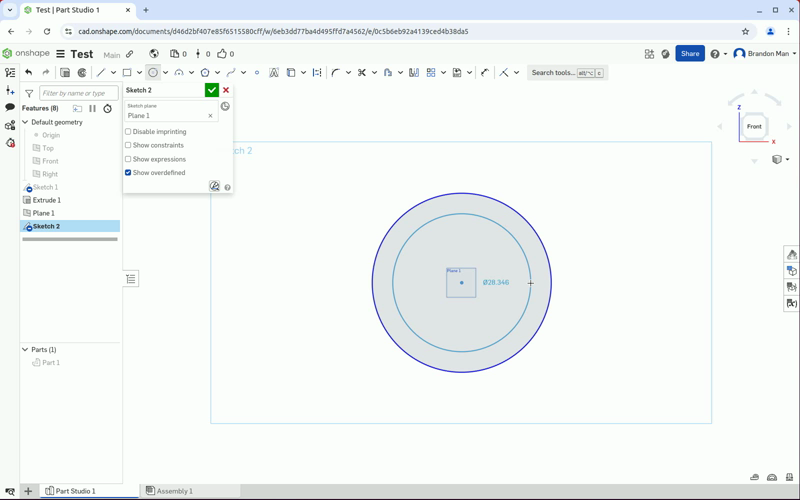
click(530, 282)
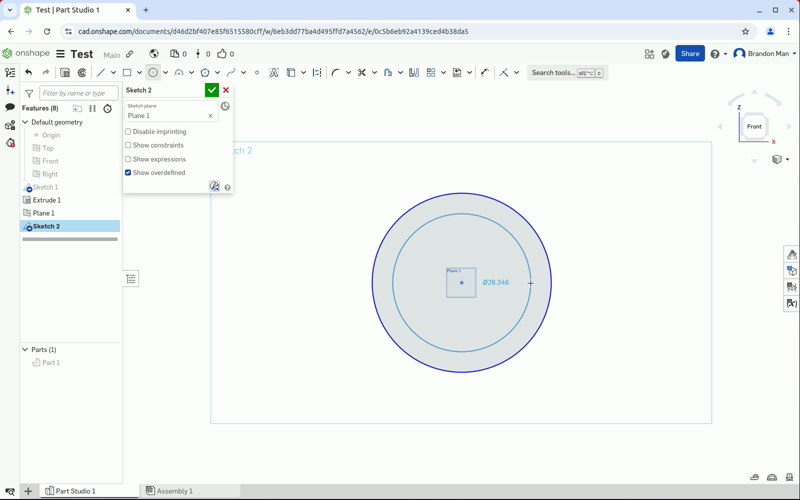
key(esc)
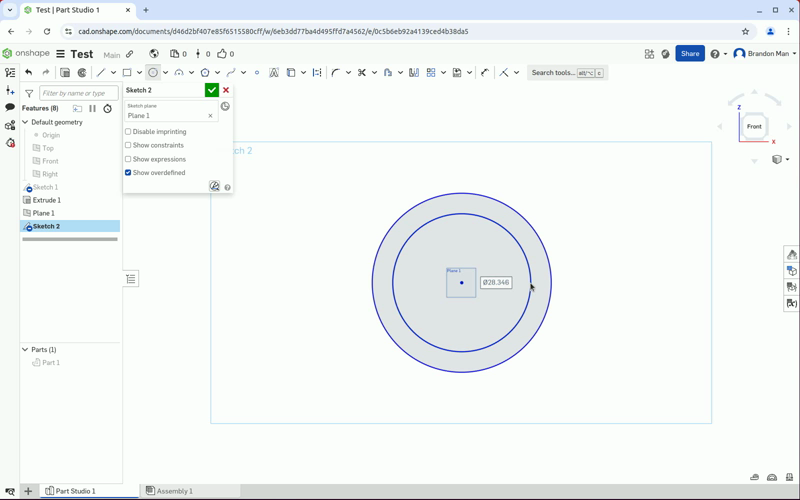
mouse_move(386, 293)
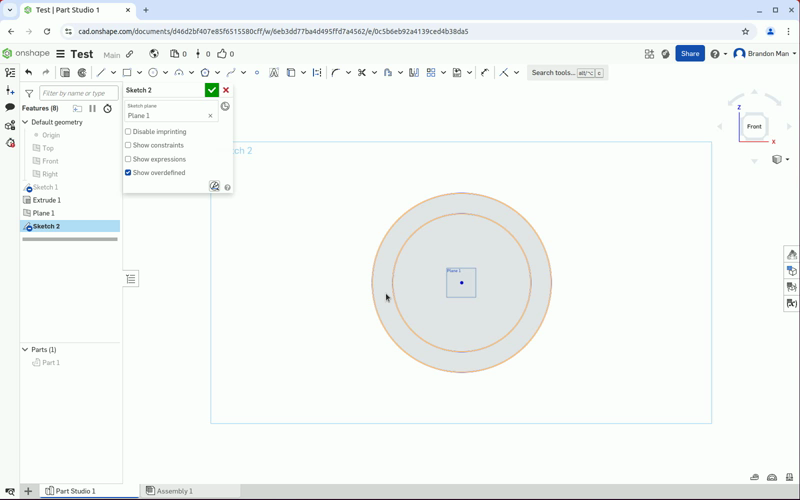
click(386, 293)
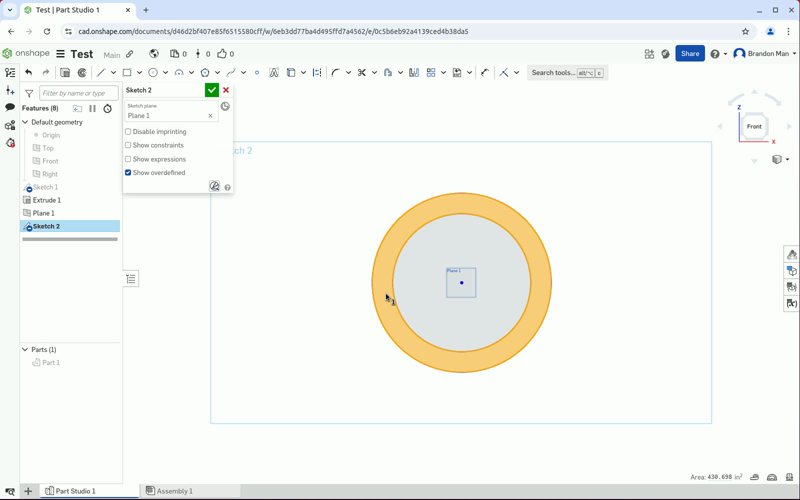
mouse_move(73, 352)
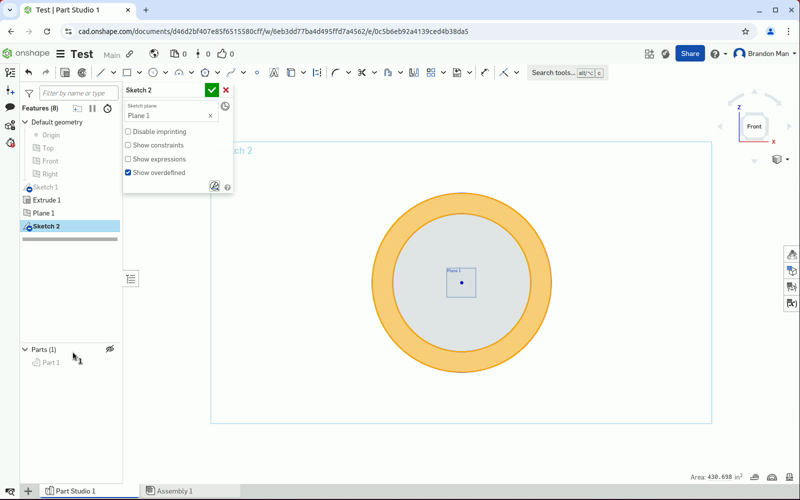
key(shift+y)
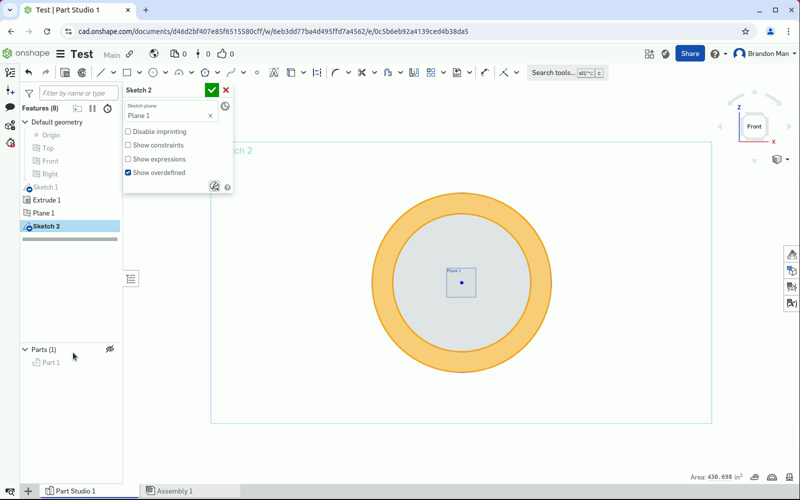
key(shift+e)
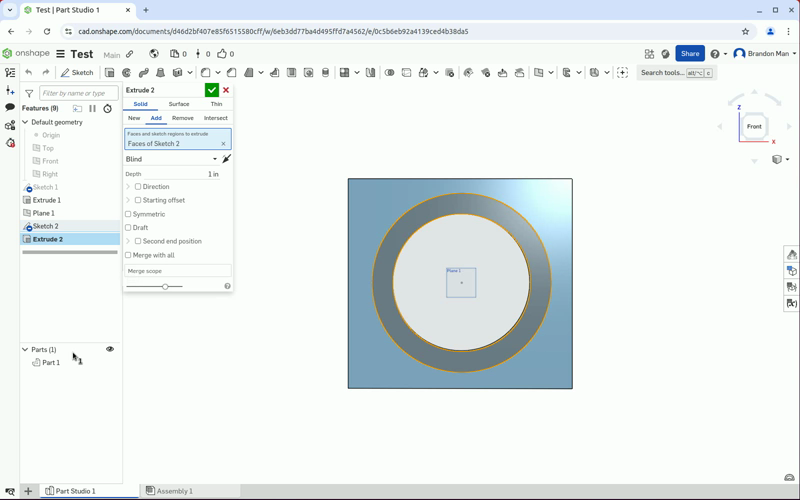
mouse_move(143, 106)
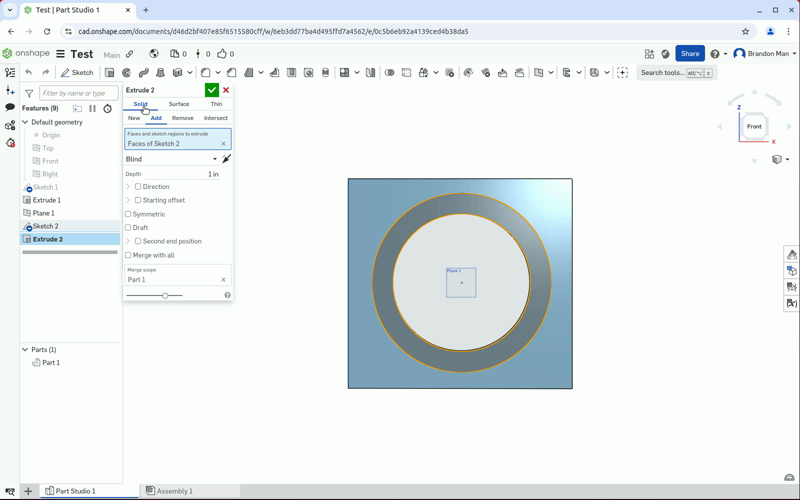
click(143, 106)
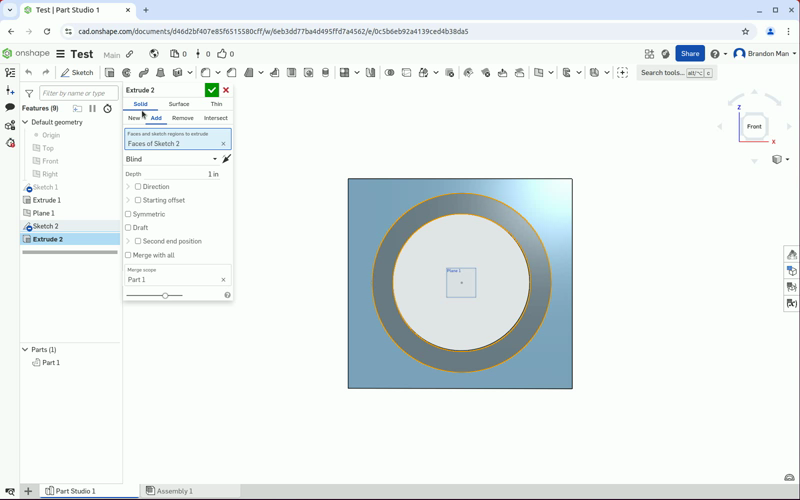
mouse_move(137, 120)
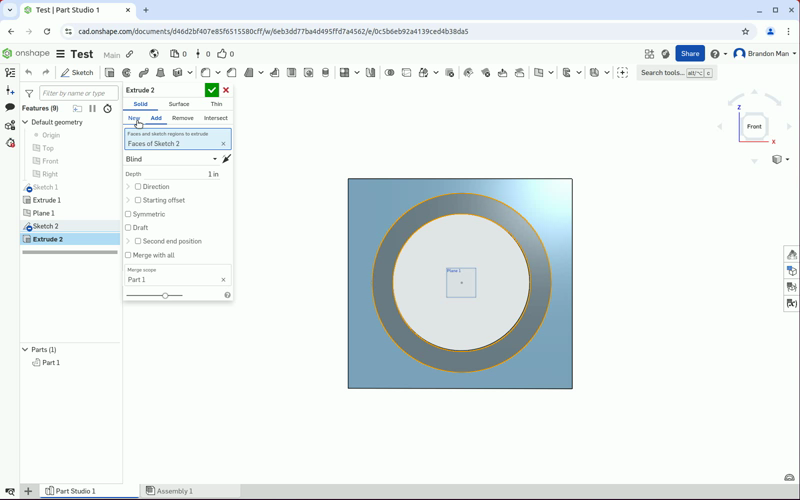
click(137, 120)
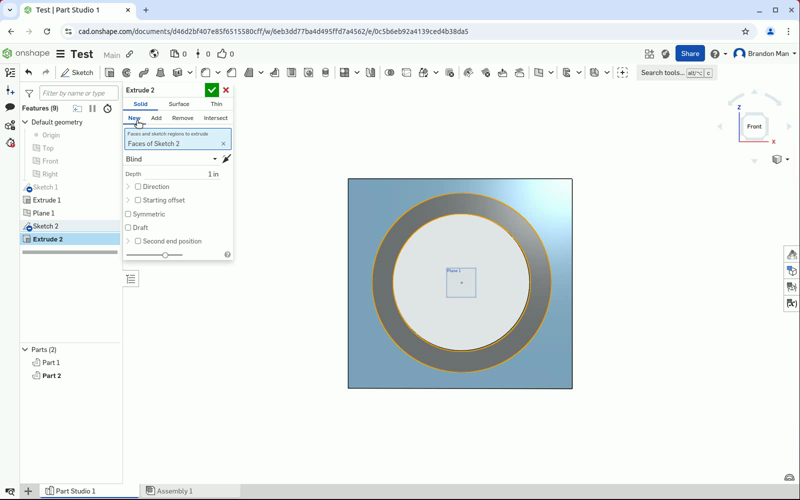
key(tab, 4)
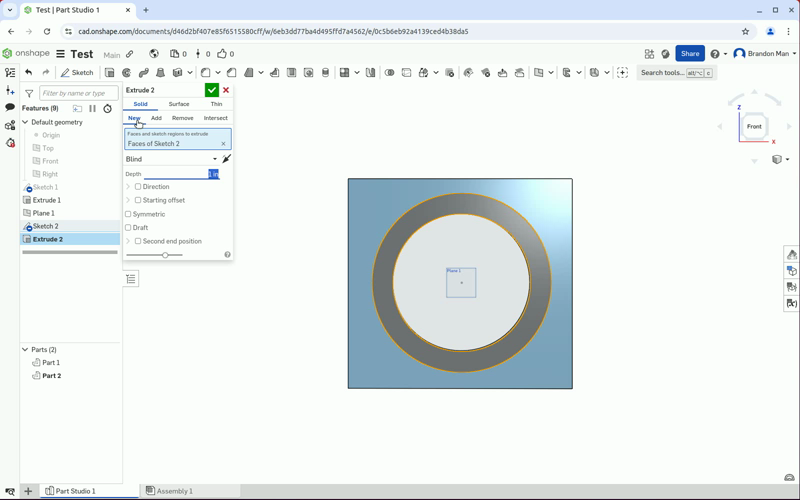
text(5.296)
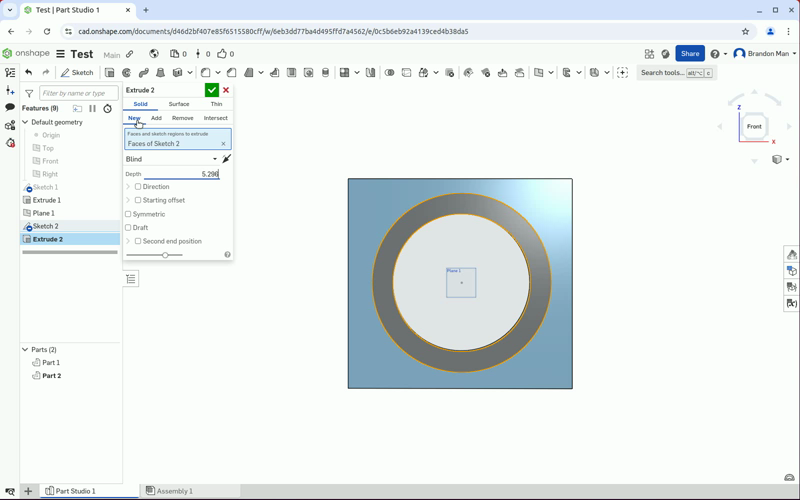
key(enter)
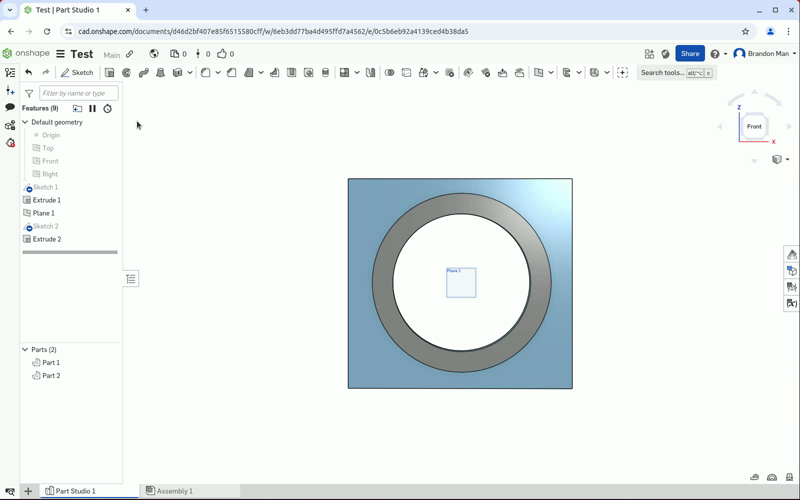
key(shift+h)
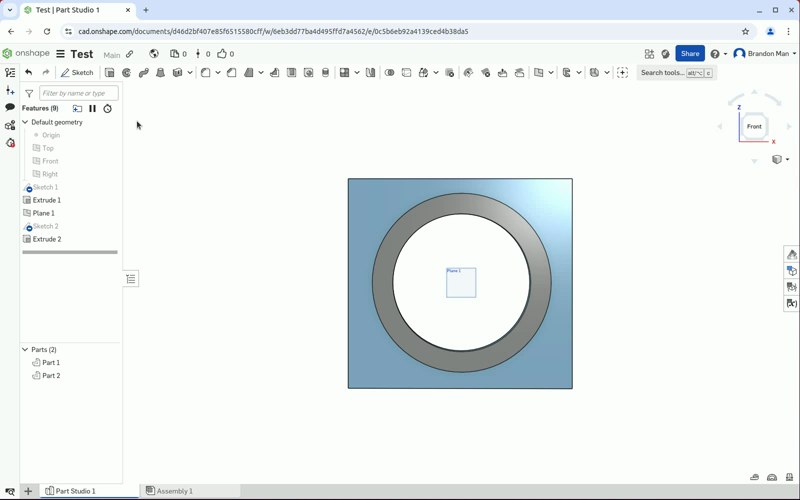
key(shift+h)
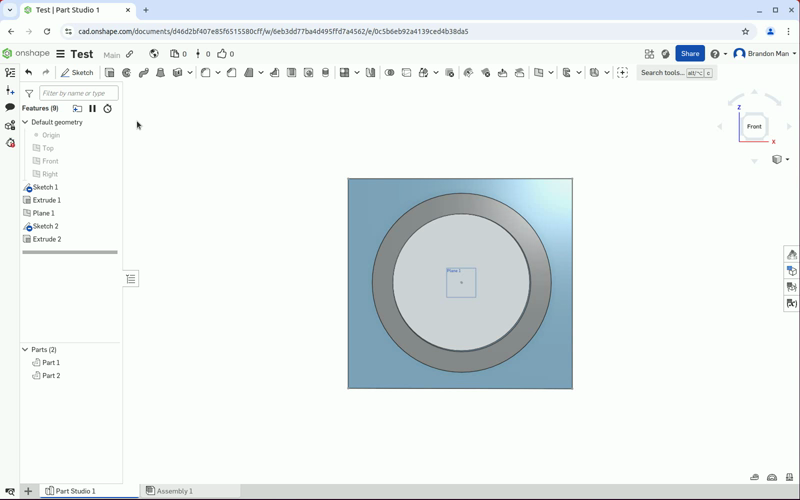
key(shift+7)
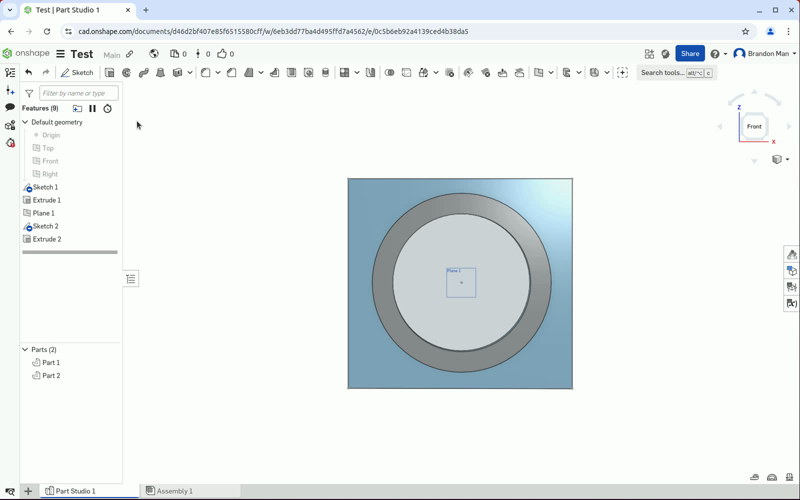
key(left, 2)
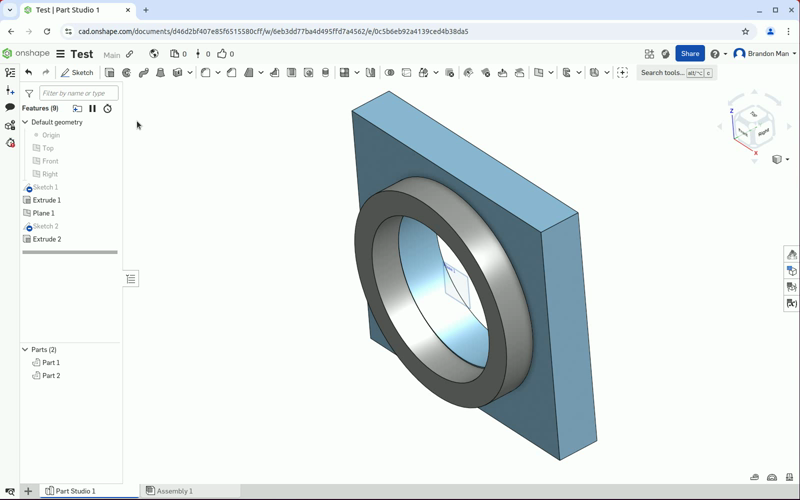
key(down, 2)
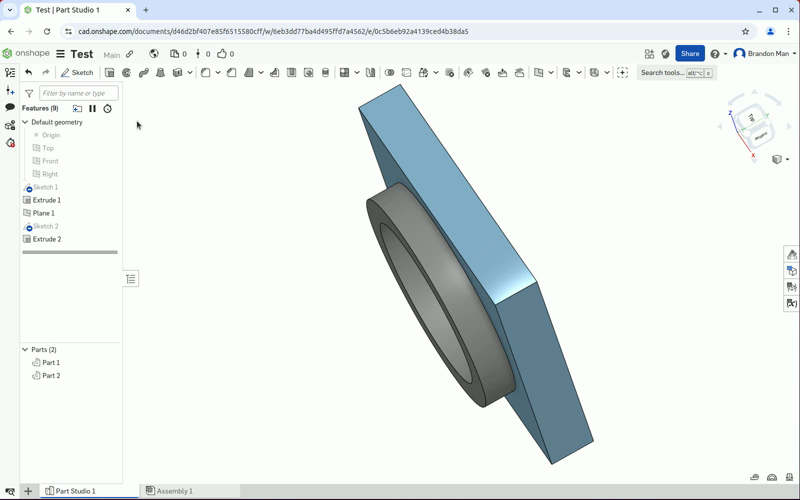
key(up, 2)
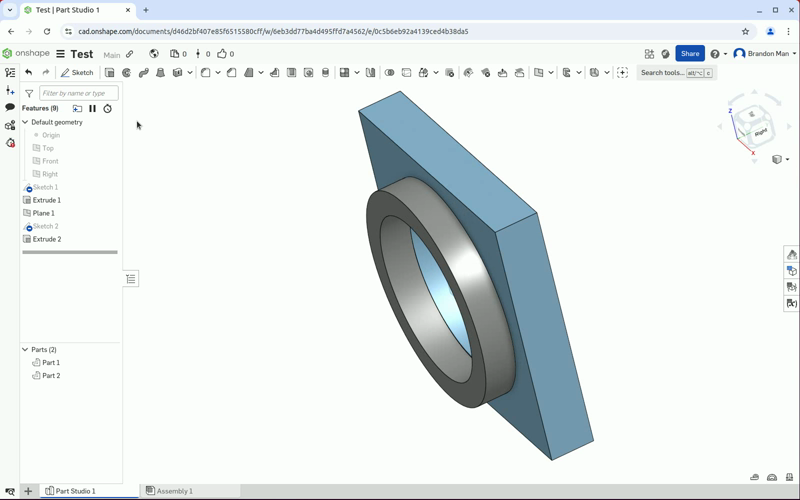
key(right, 2)
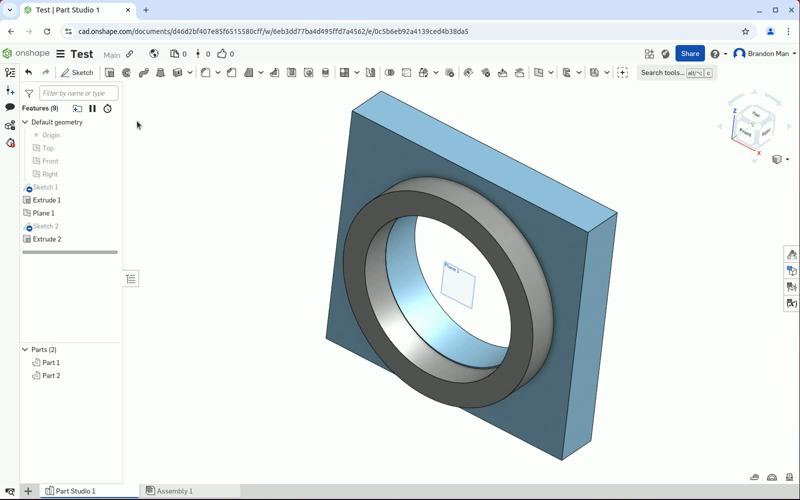
mouse_move(73, 189)
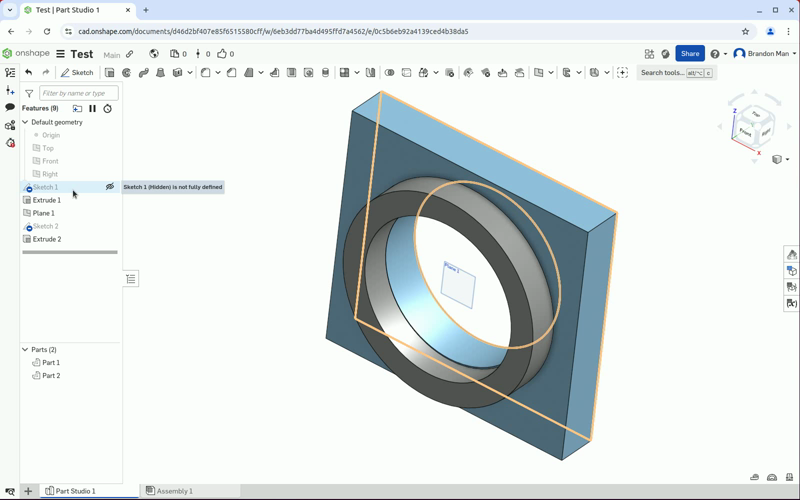
click(73, 189)